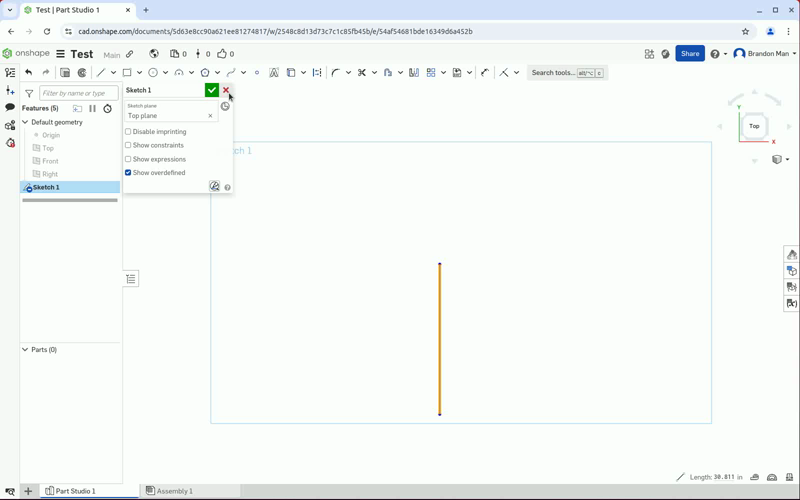
key(shift+h)
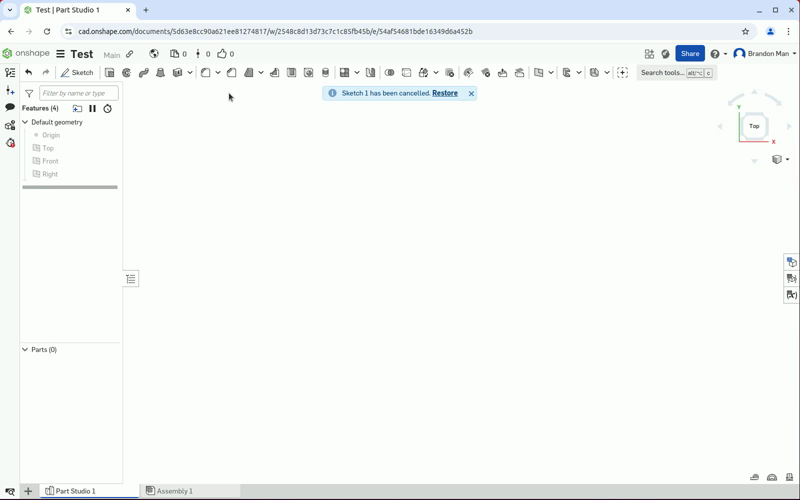
mouse_move(73, 352)
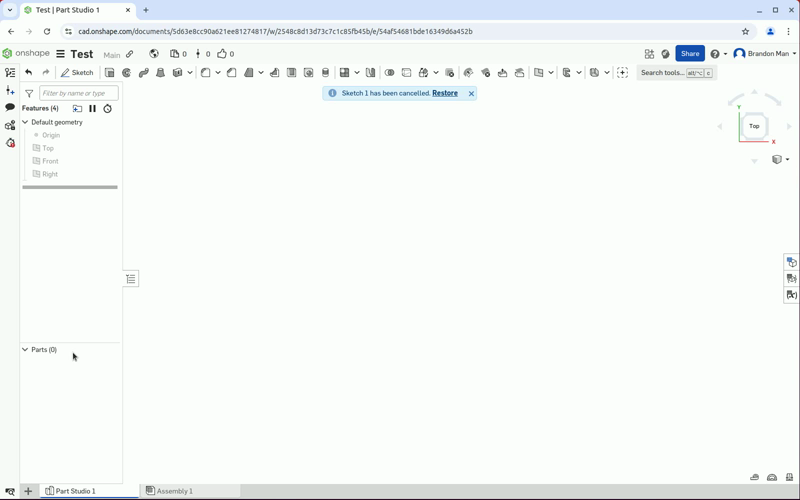
key(y)
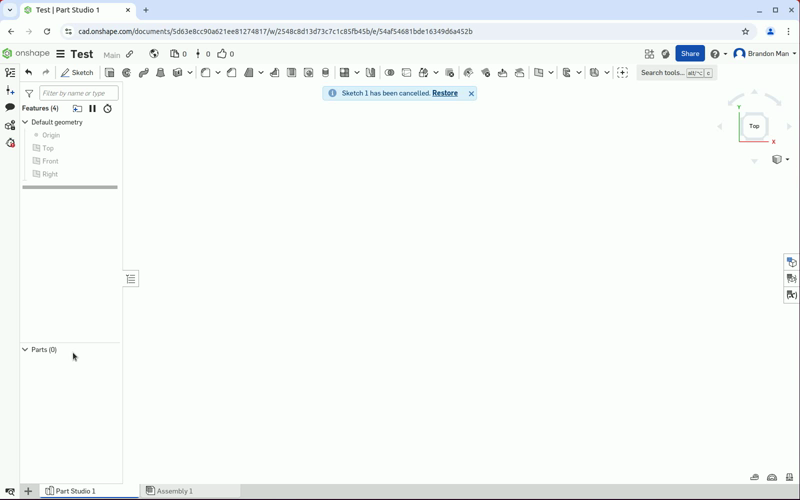
key(shift+p)
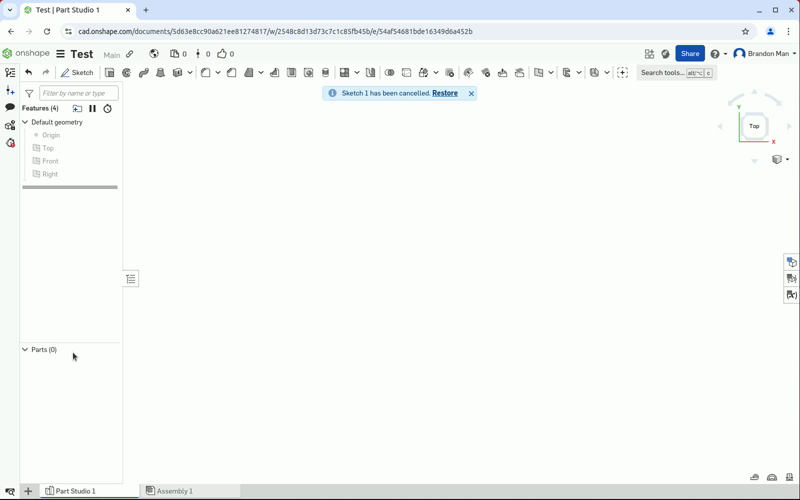
key(space)
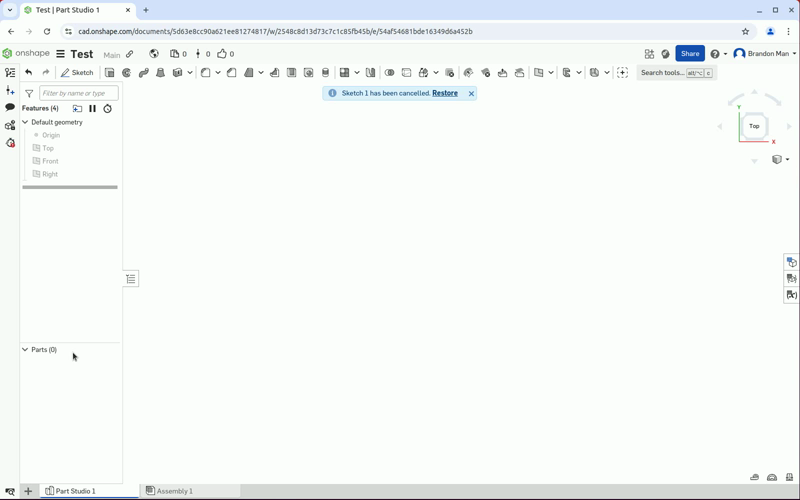
key_down(shift)
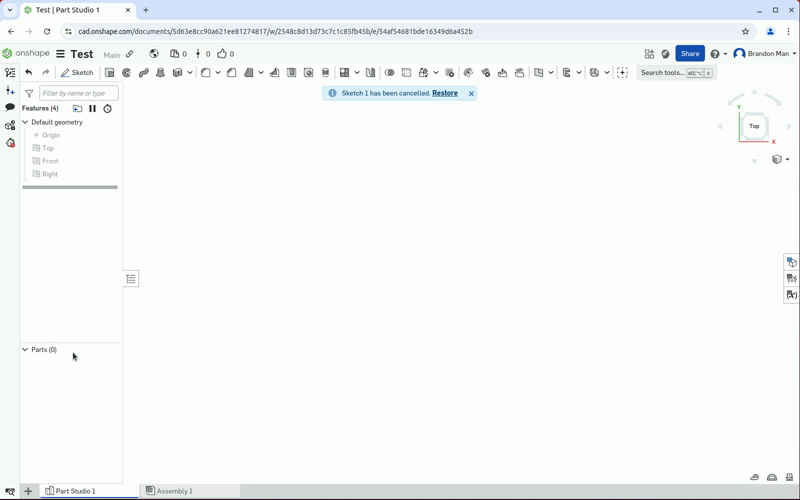
key(up)
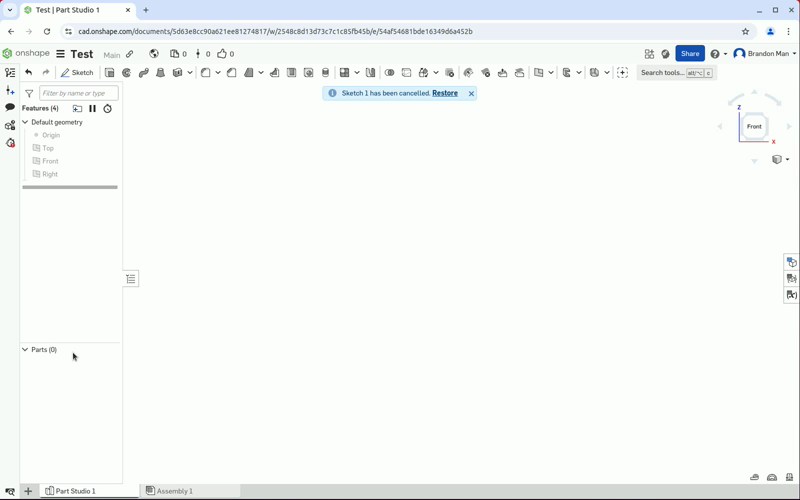
key_up(shift)
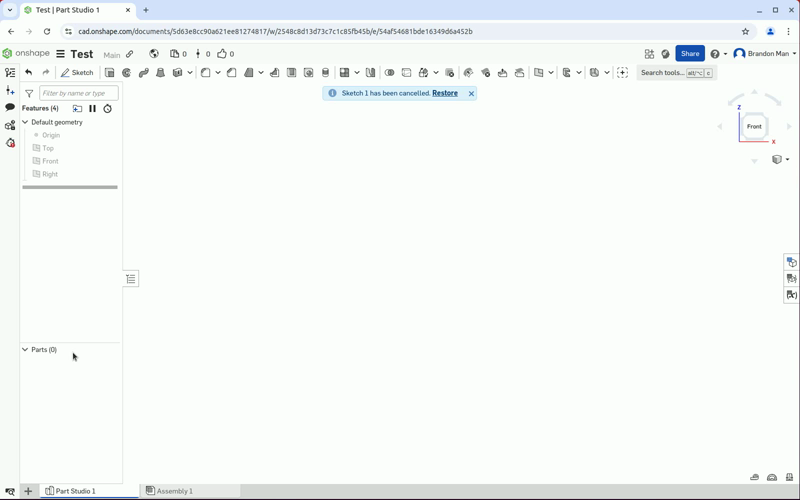
mouse_move(73, 352)
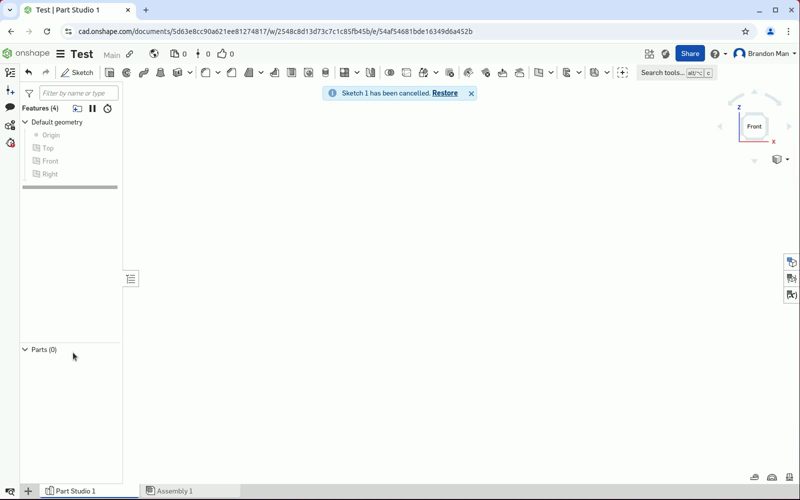
key(shift+y)
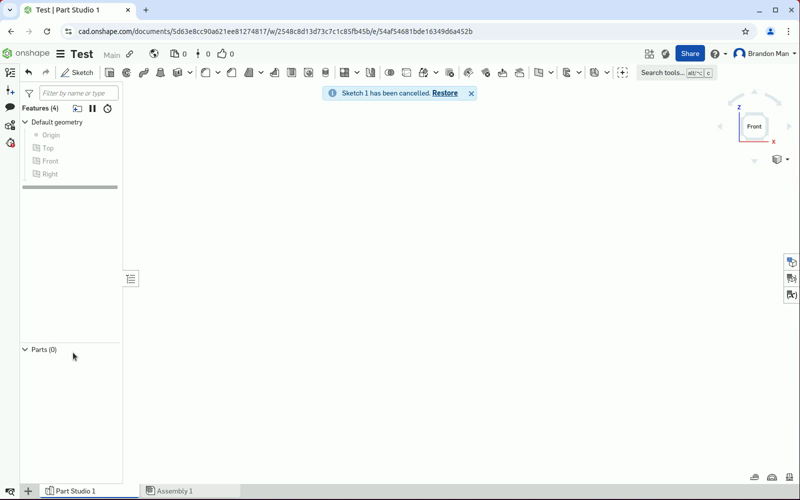
key(shift+s)
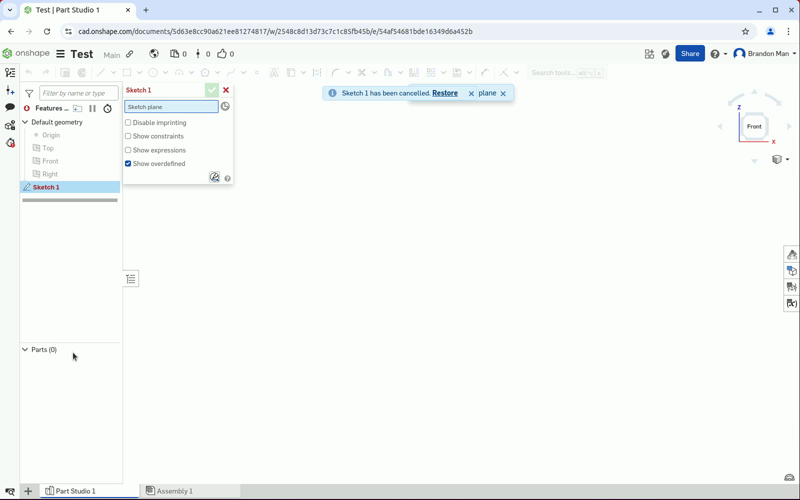
mouse_move(73, 163)
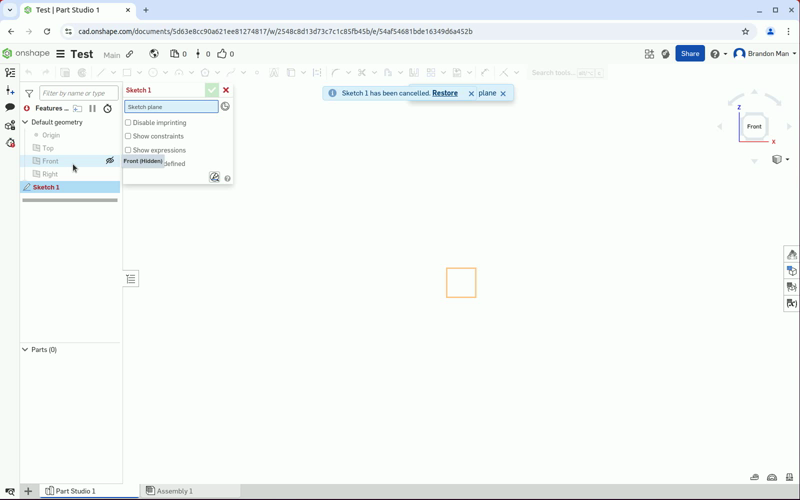
click(73, 163)
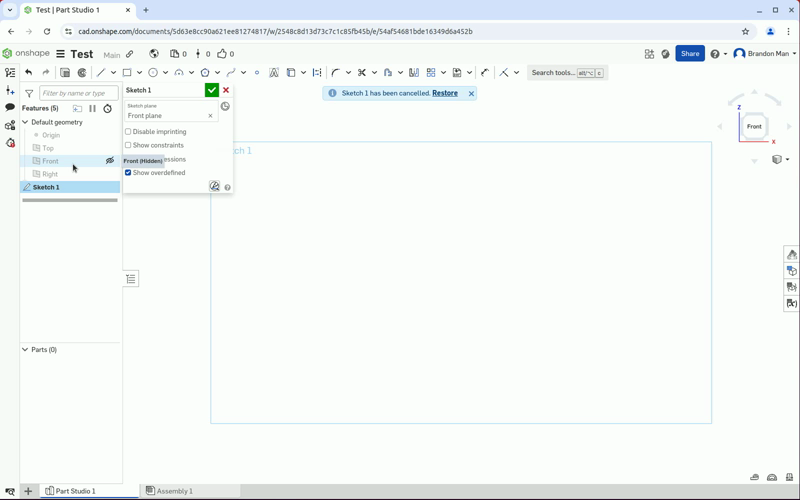
mouse_move(73, 352)
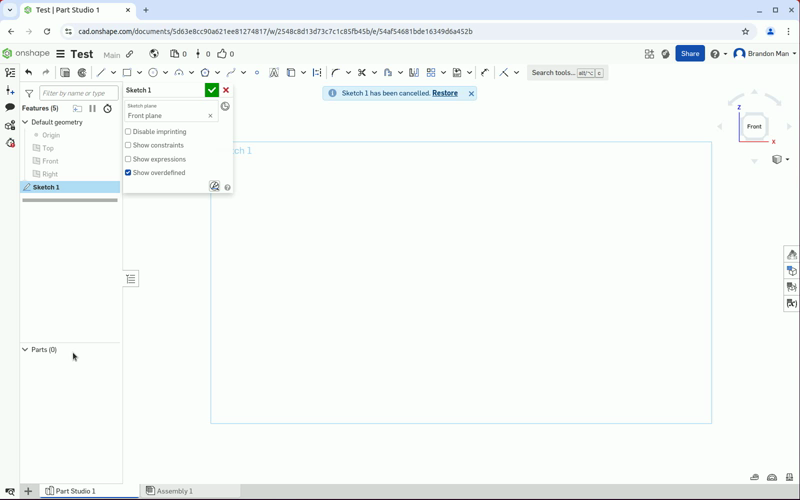
key(y)
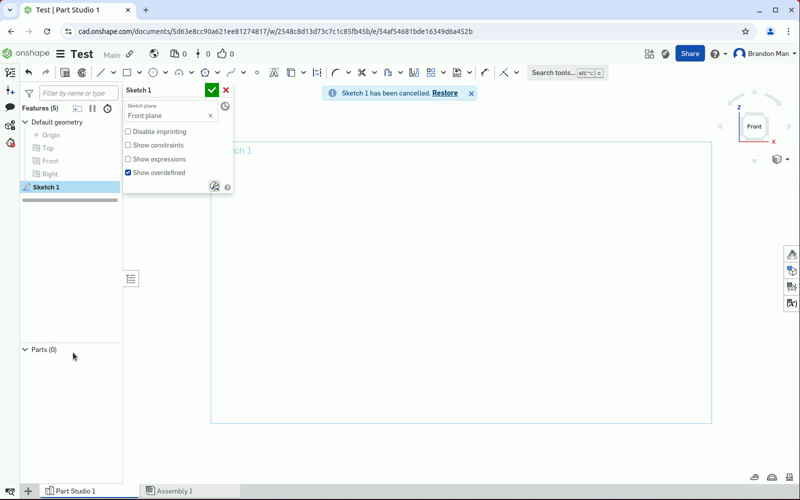
key(l)
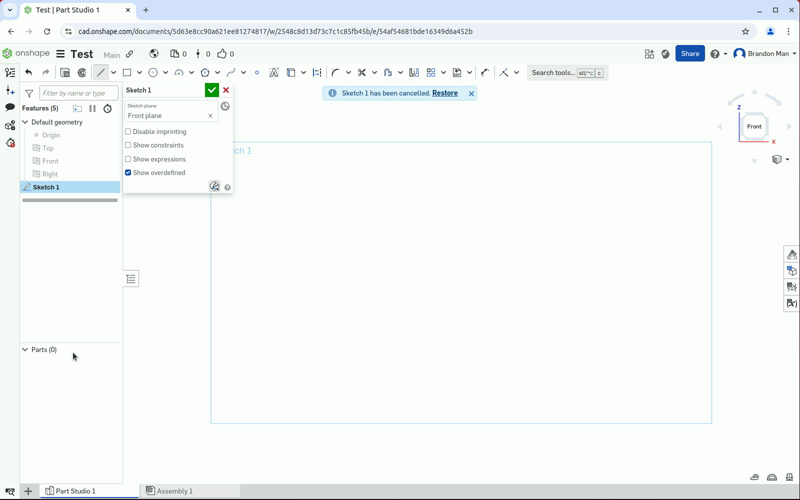
key_down(shift)
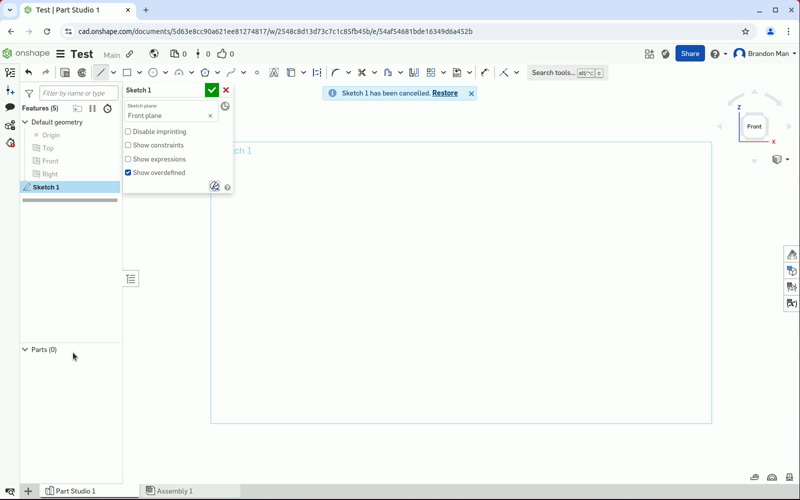
mouse_move(460, 282)
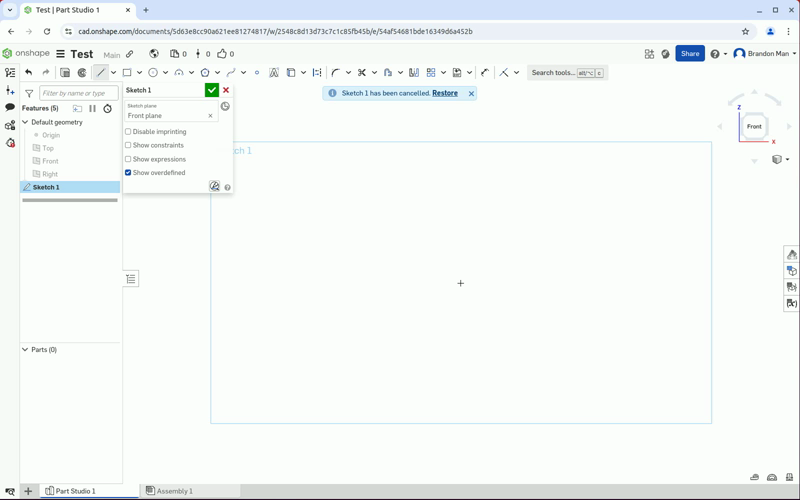
click(460, 282)
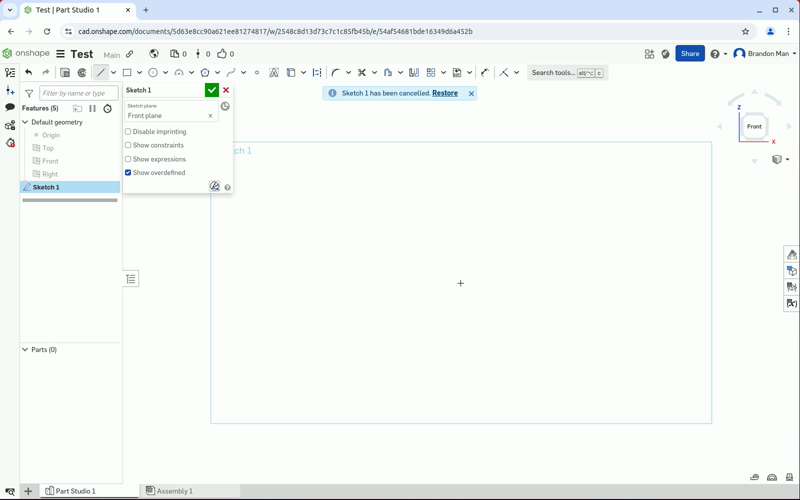
key_up(shift)
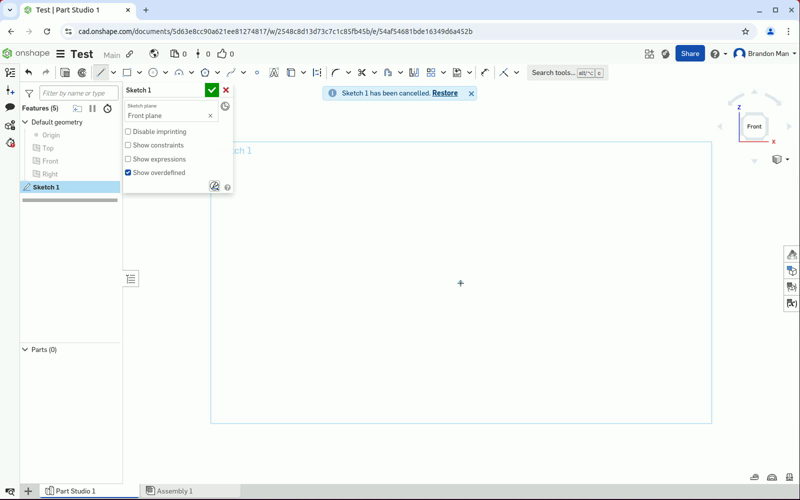
key_down(shift)
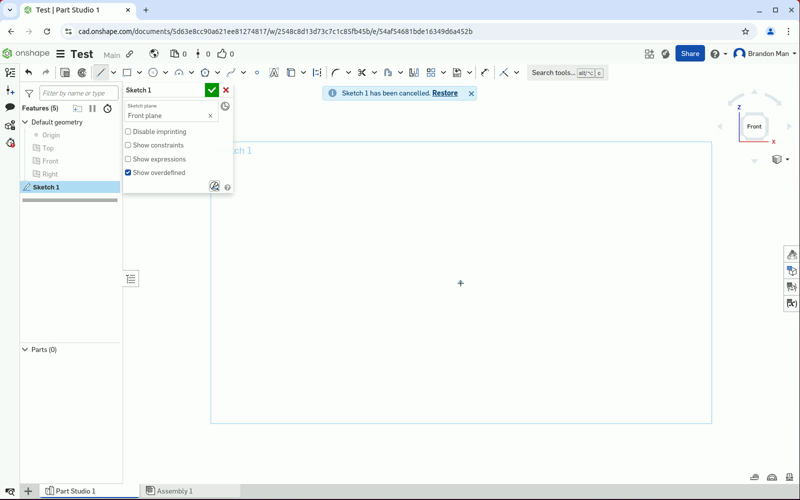
mouse_move(490, 282)
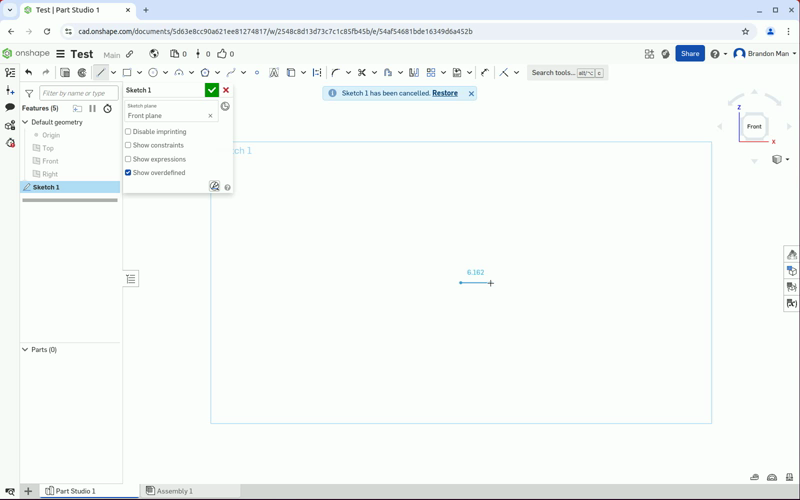
mouse_move(479, 282)
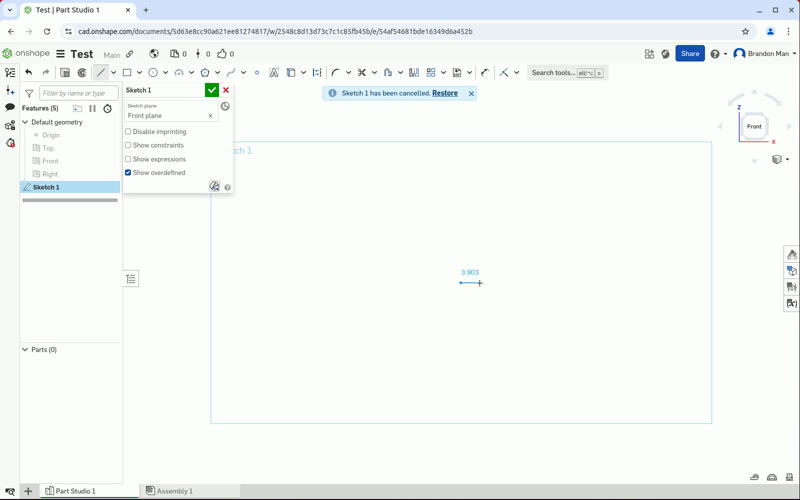
click(479, 282)
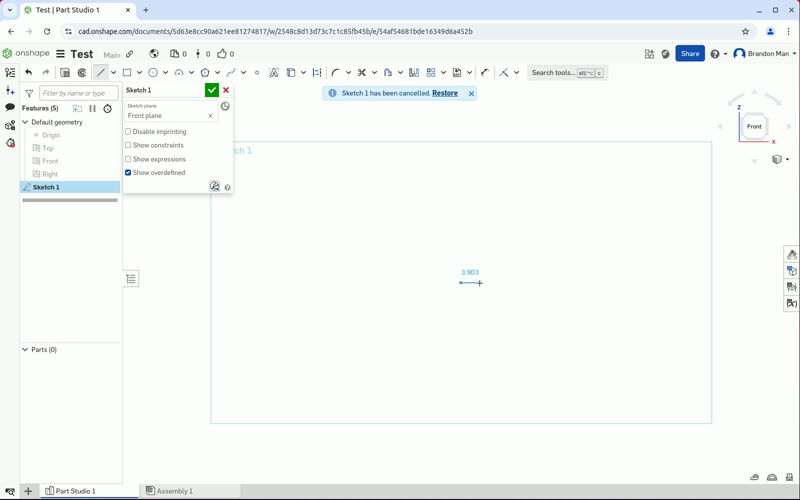
key_up(shift)
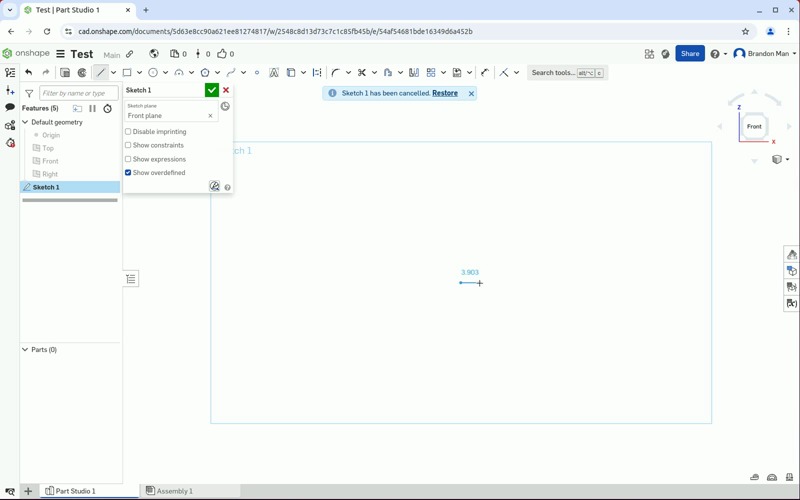
key_down(shift)
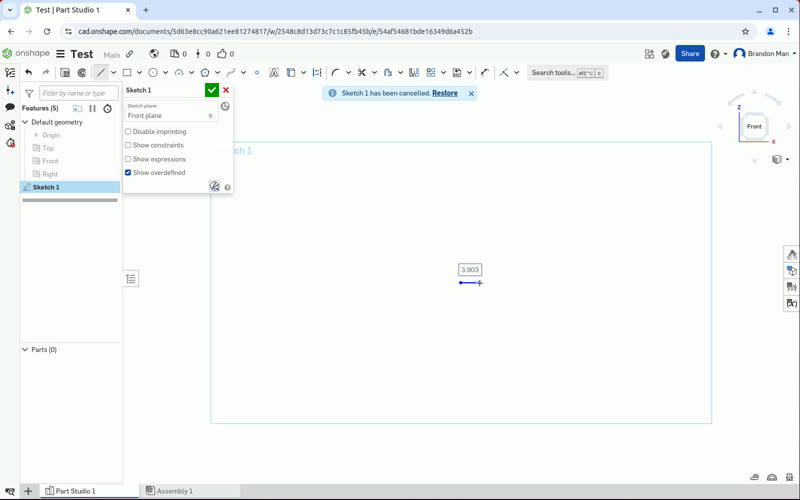
mouse_move(509, 282)
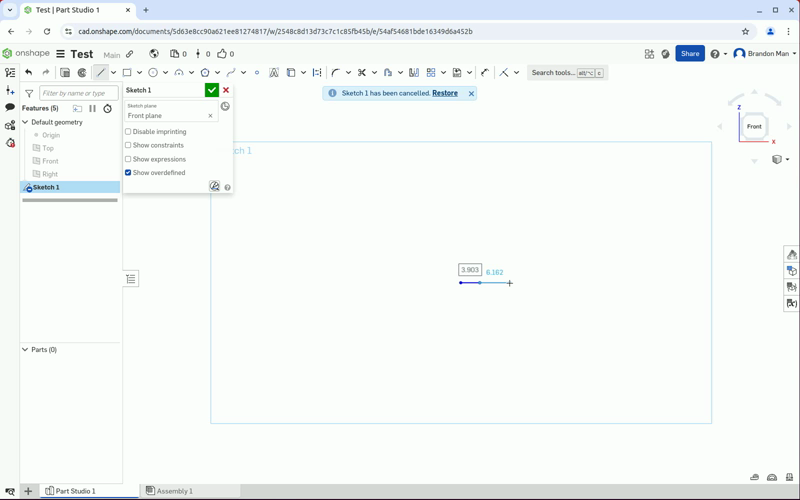
mouse_move(479, 264)
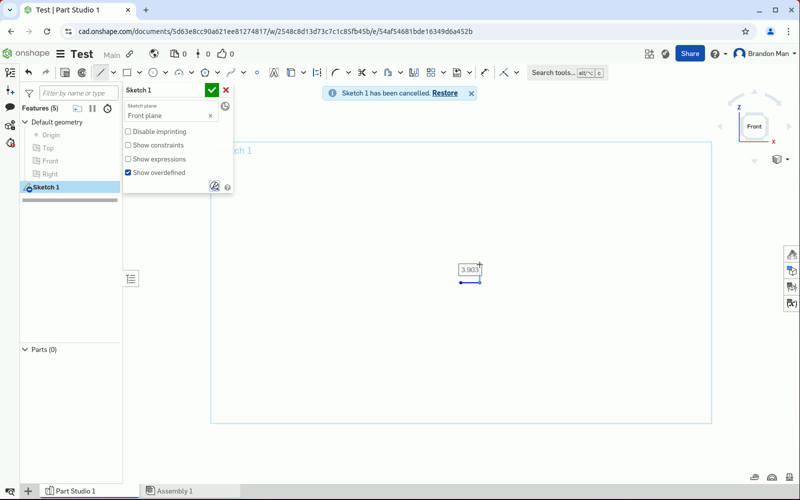
click(479, 264)
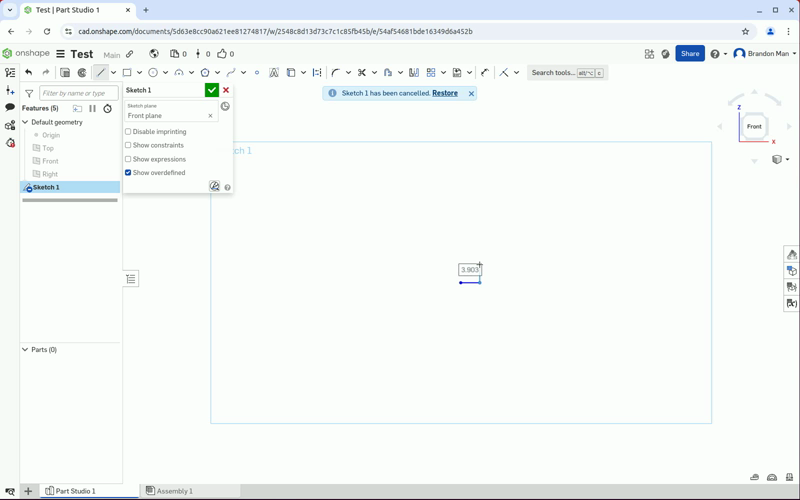
key_up(shift)
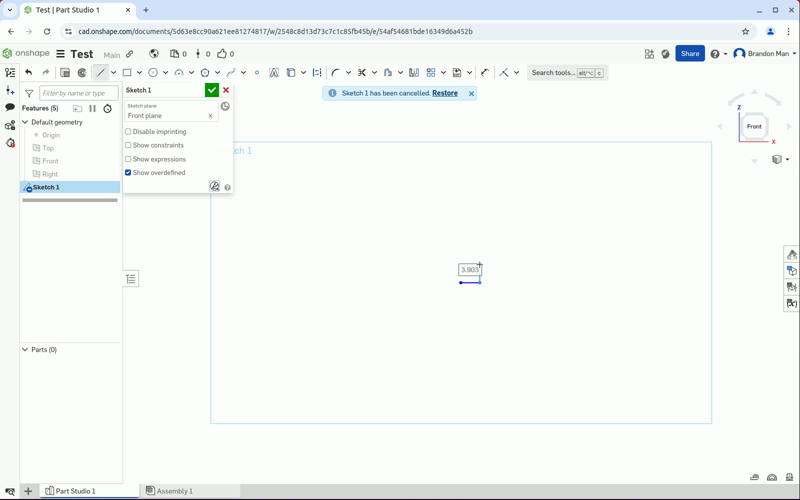
key_down(shift)
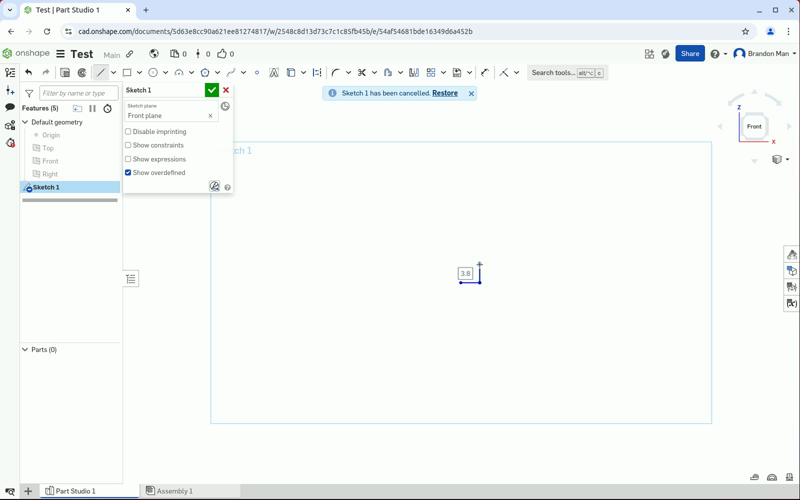
mouse_move(573, 264)
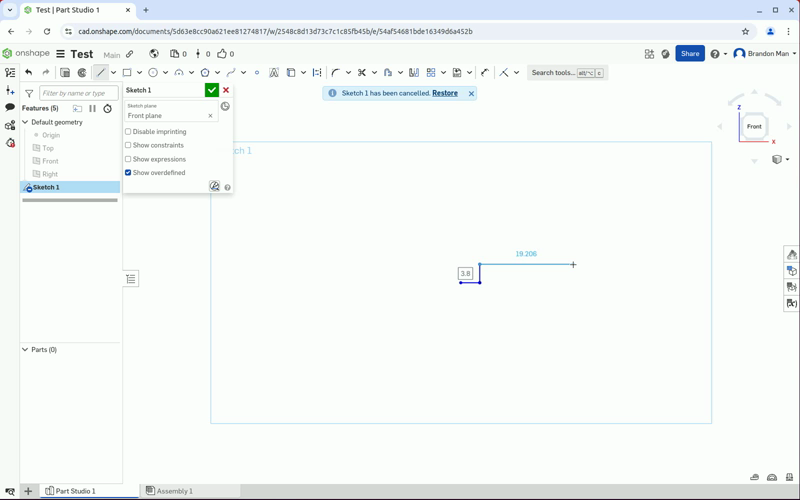
click(573, 264)
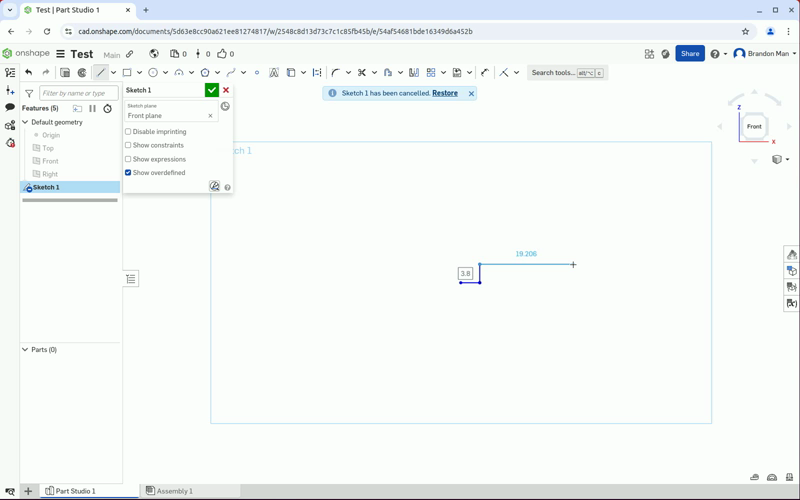
key_up(shift)
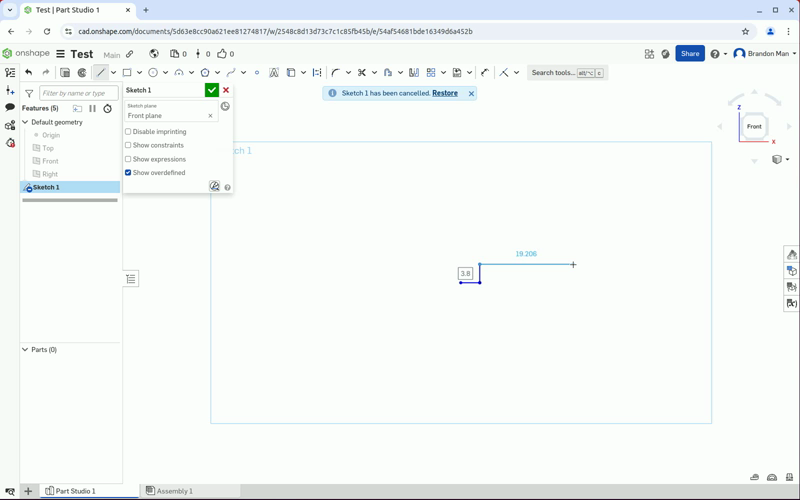
key_down(shift)
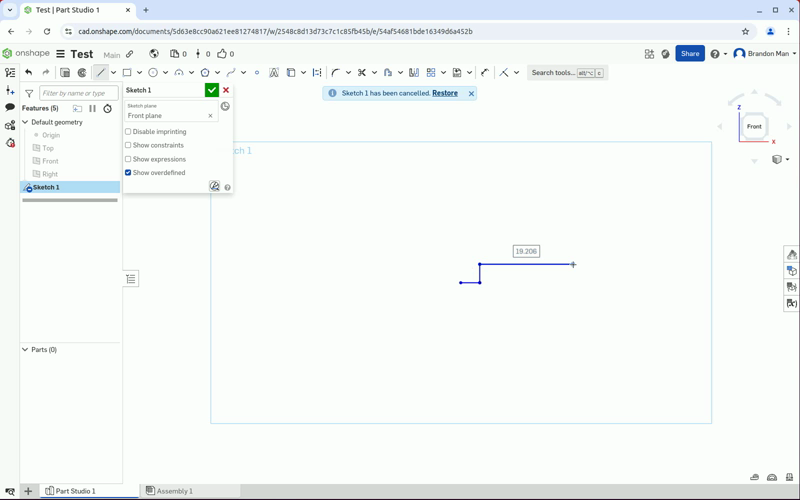
mouse_move(573, 198)
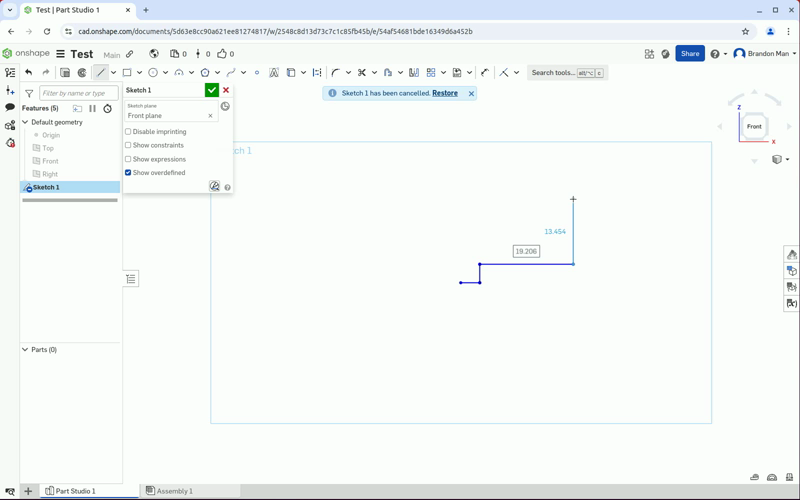
click(573, 198)
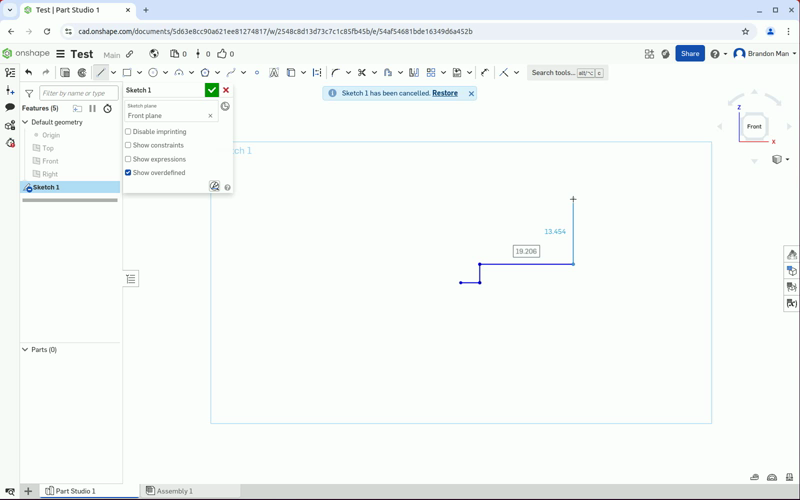
key_up(shift)
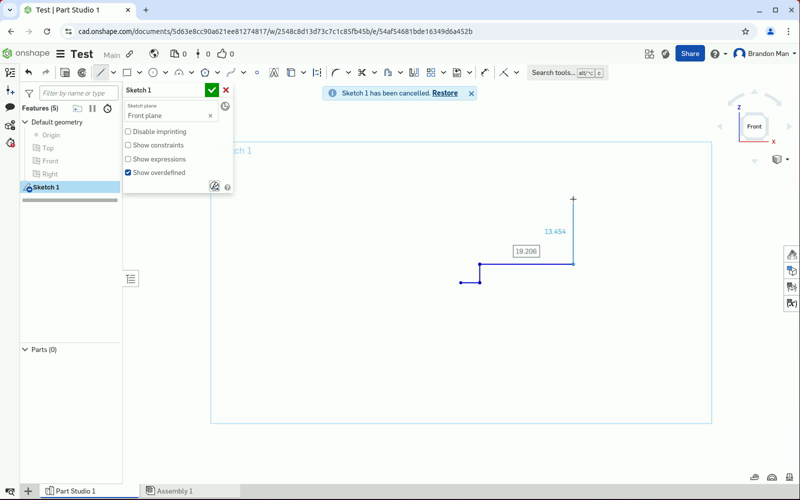
key_down(shift)
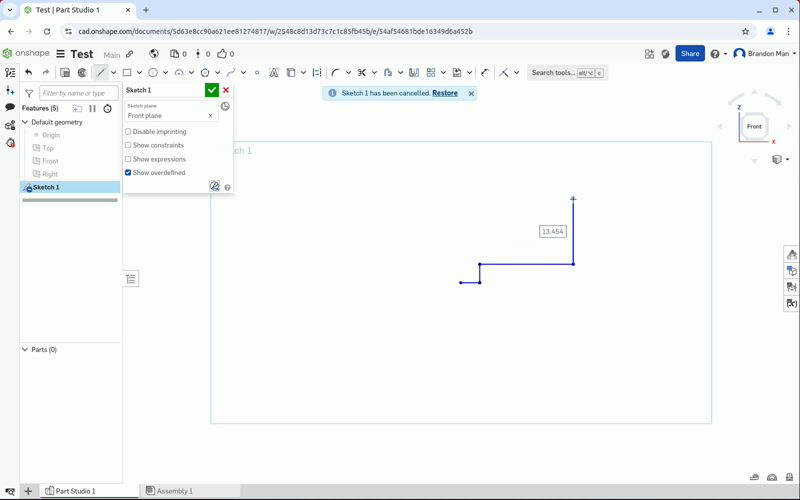
mouse_move(589, 198)
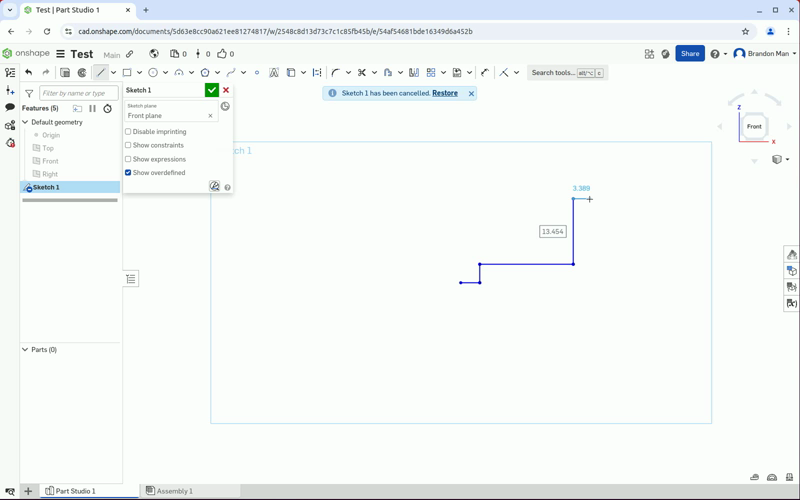
mouse_move(517, 198)
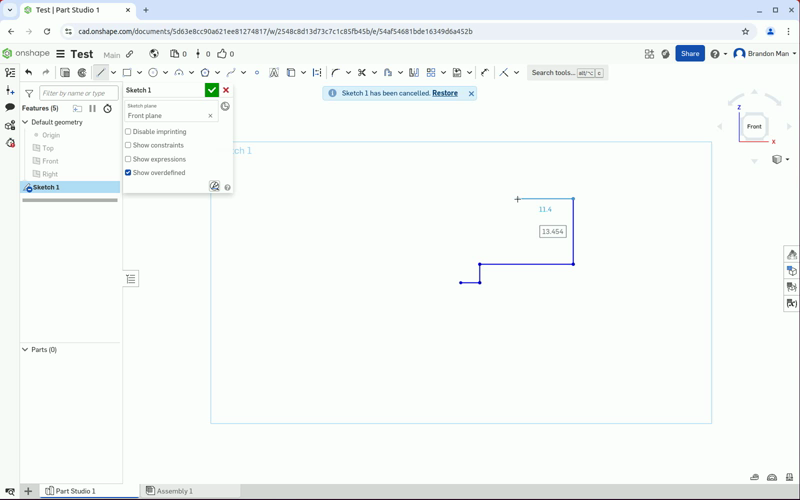
click(517, 198)
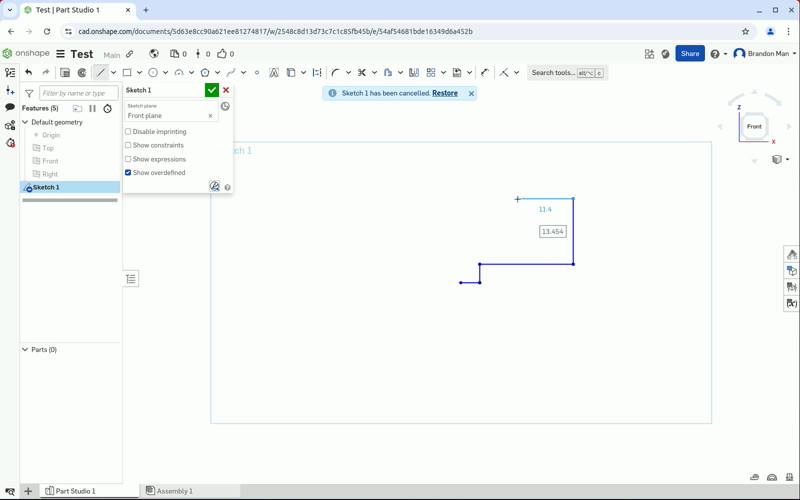
key_up(shift)
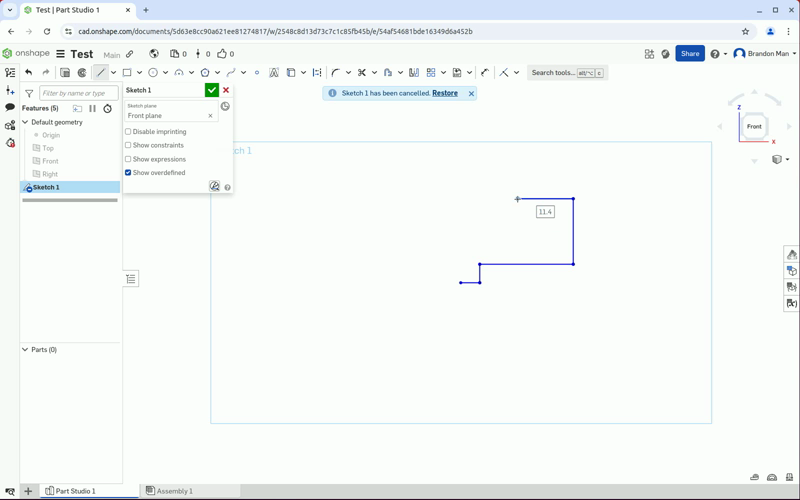
key_down(shift)
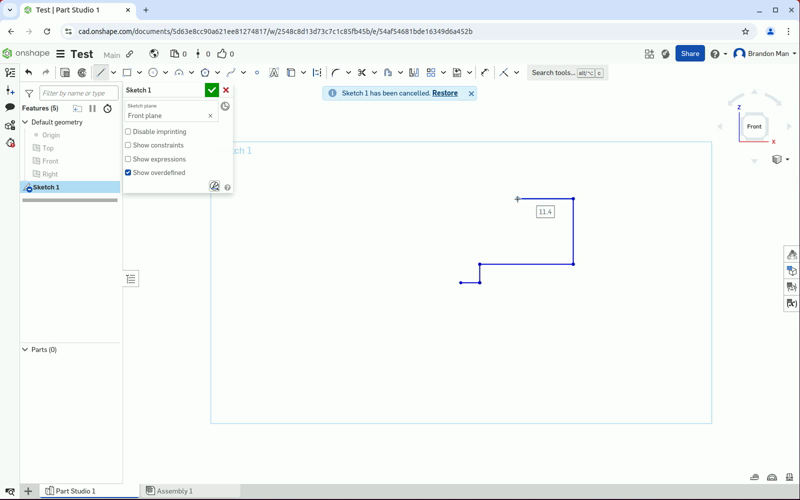
mouse_move(547, 198)
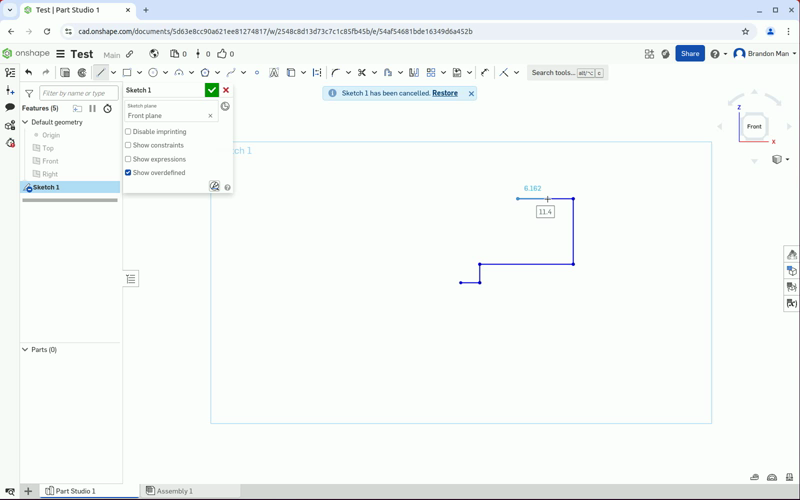
mouse_move(517, 236)
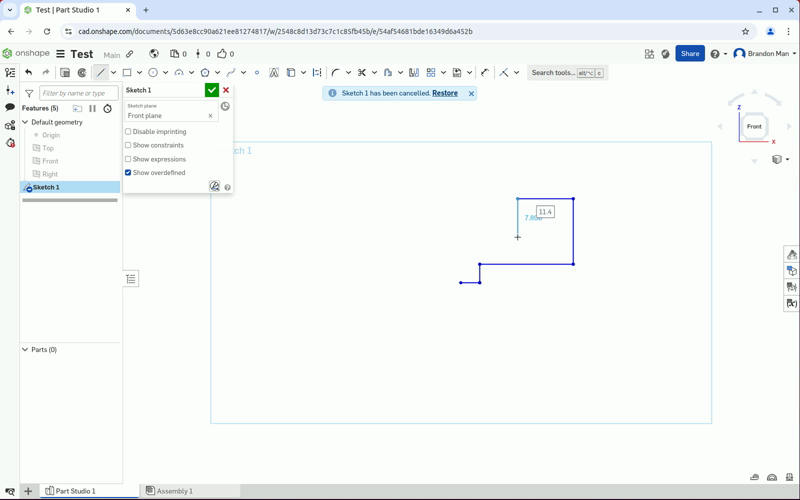
click(517, 236)
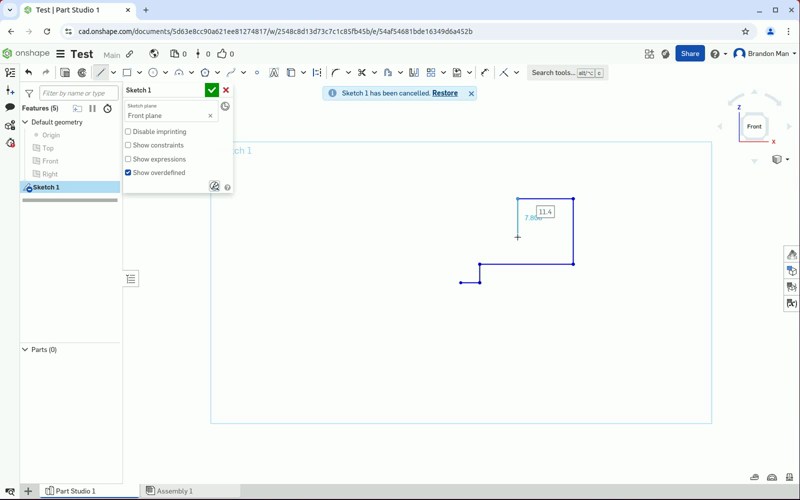
key_up(shift)
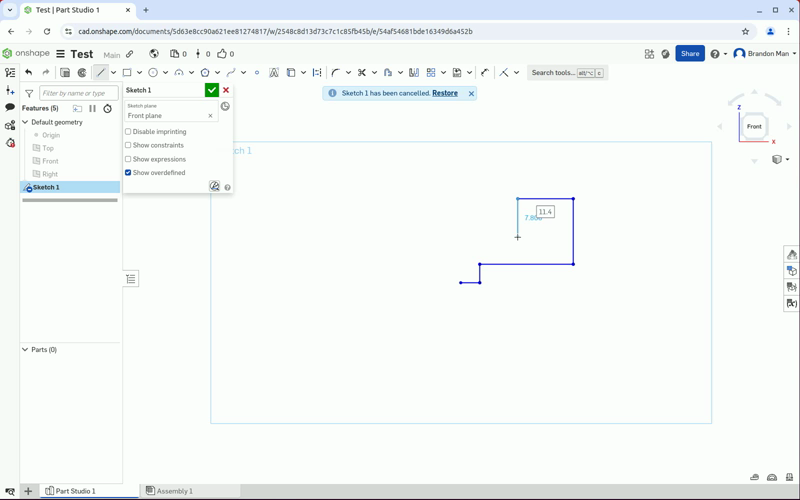
key_down(shift)
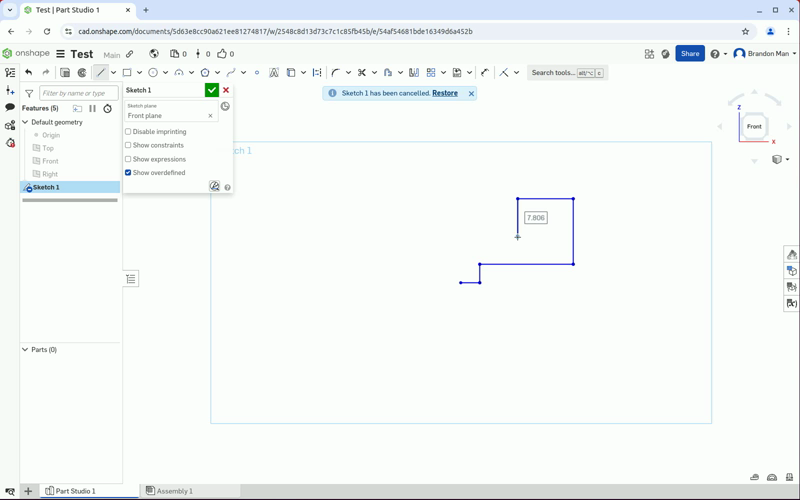
mouse_move(547, 236)
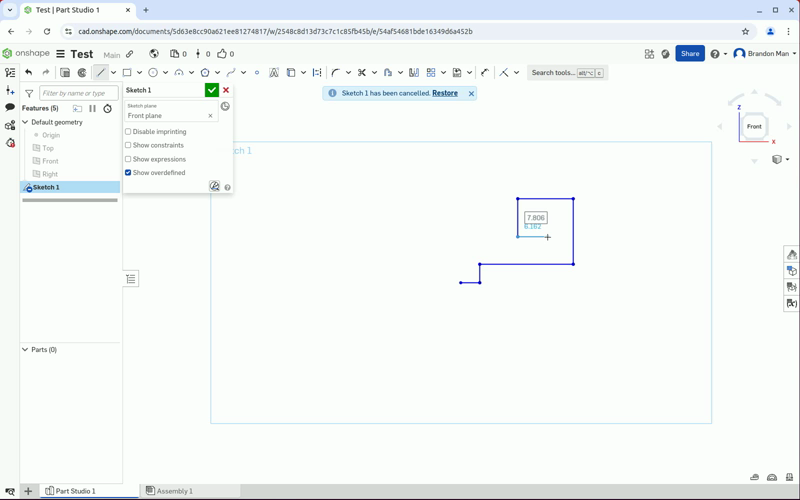
mouse_move(460, 236)
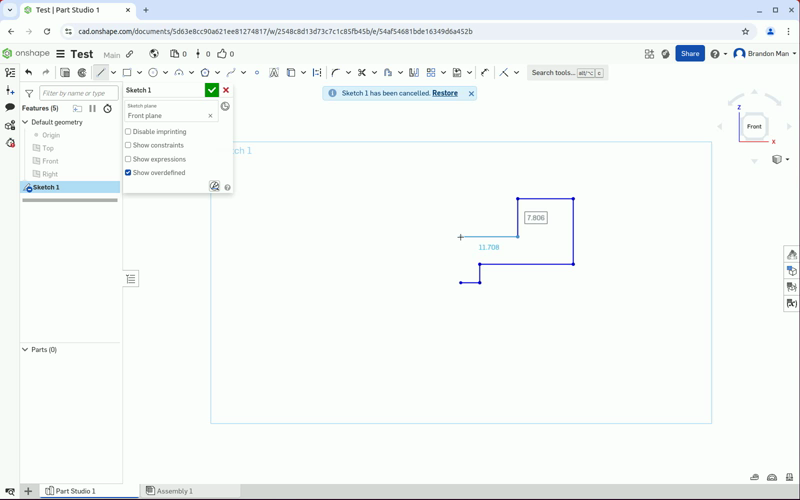
click(460, 236)
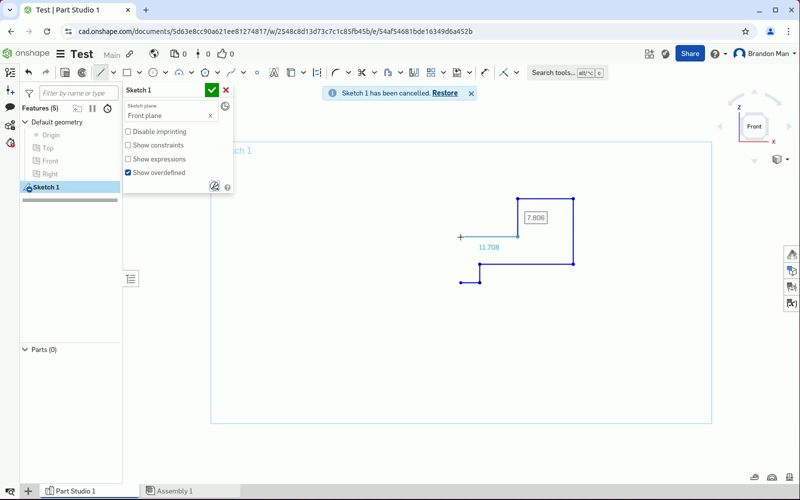
key_up(shift)
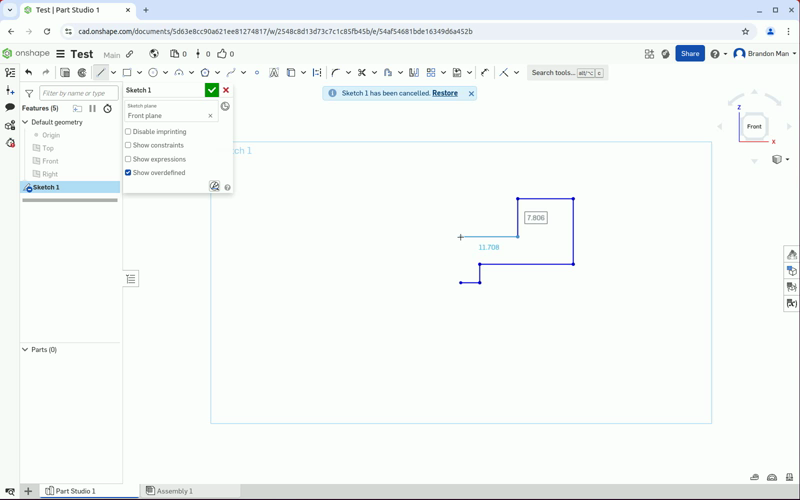
mouse_move(490, 236)
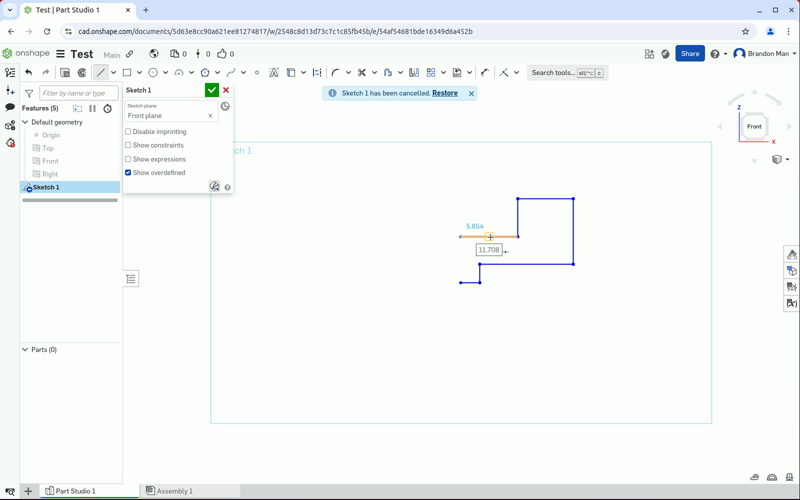
key_down(shift)
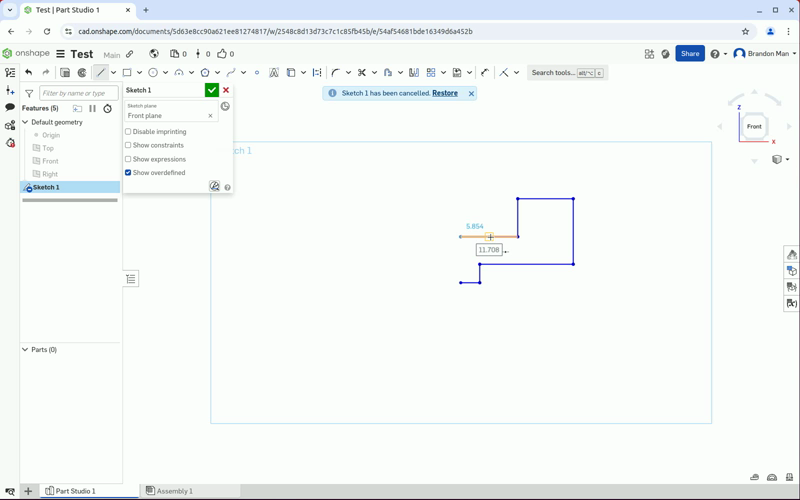
mouse_move(460, 282)
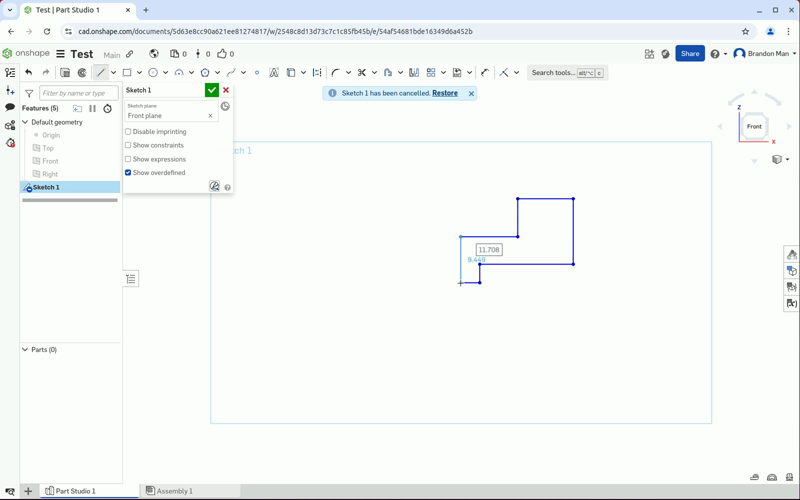
key_up(shift)
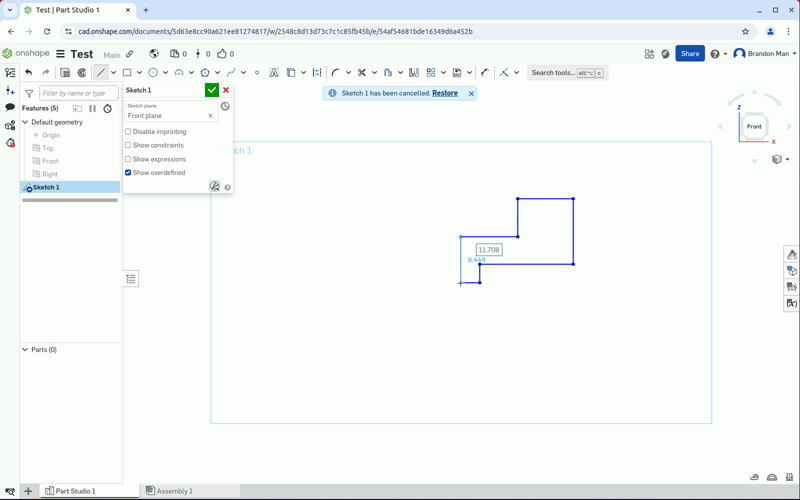
click(460, 282)
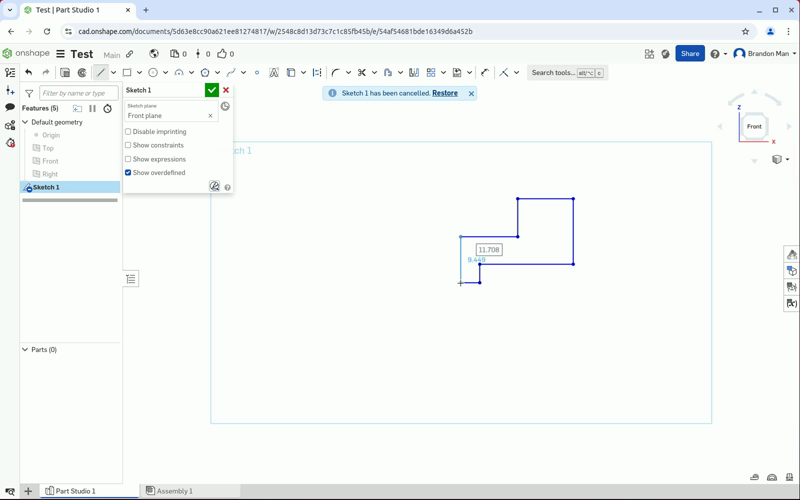
key(esc)
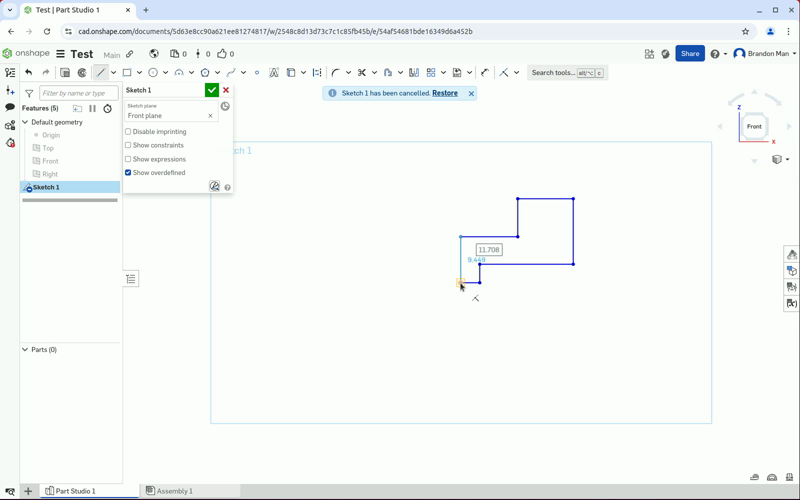
mouse_move(494, 245)
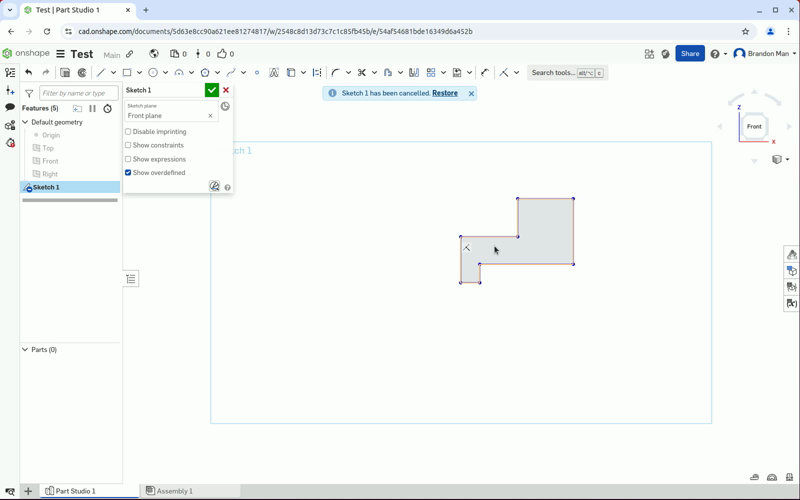
click(494, 245)
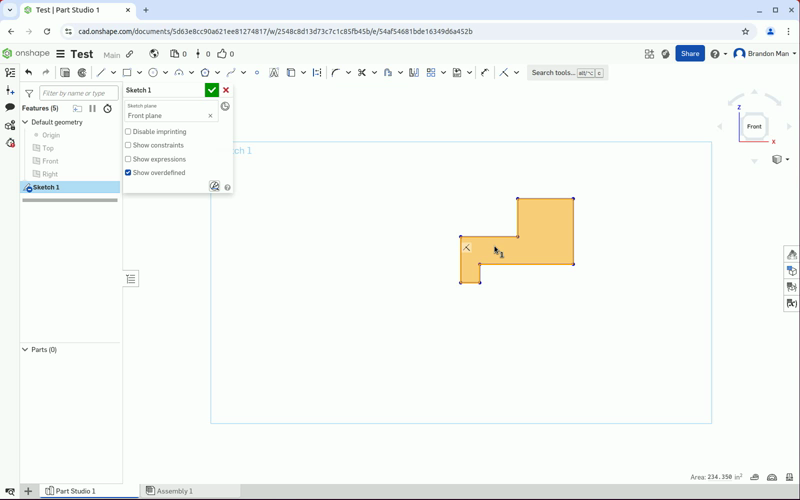
mouse_move(73, 352)
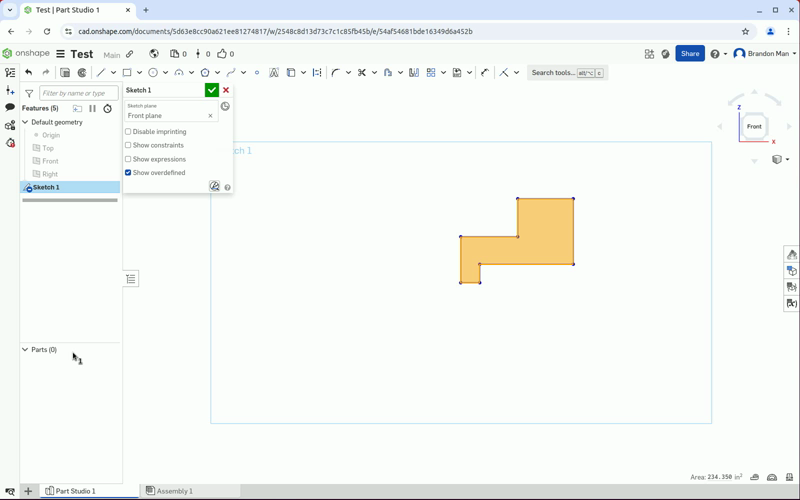
key(shift+y)
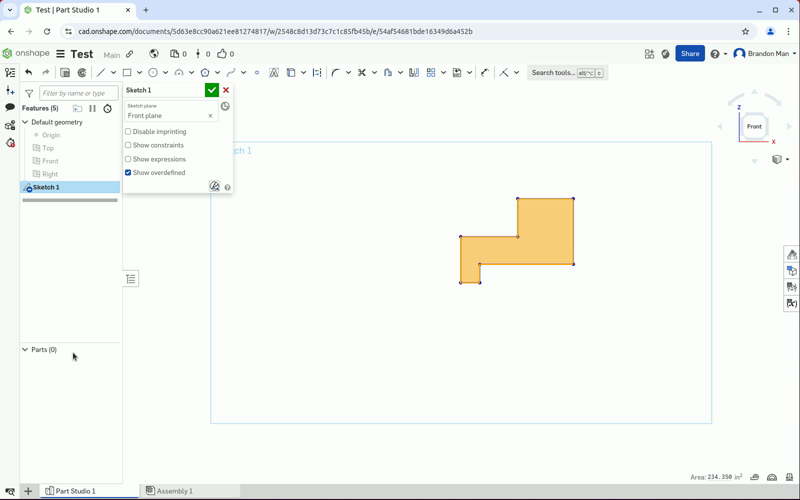
key(shift+e)
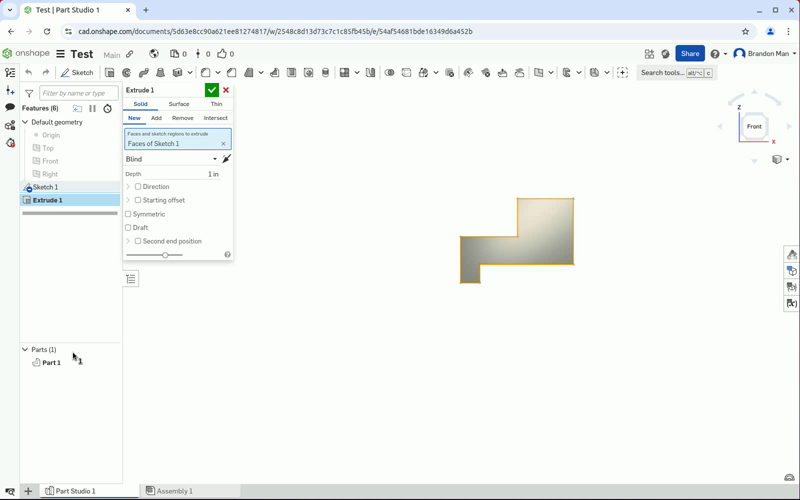
mouse_move(143, 106)
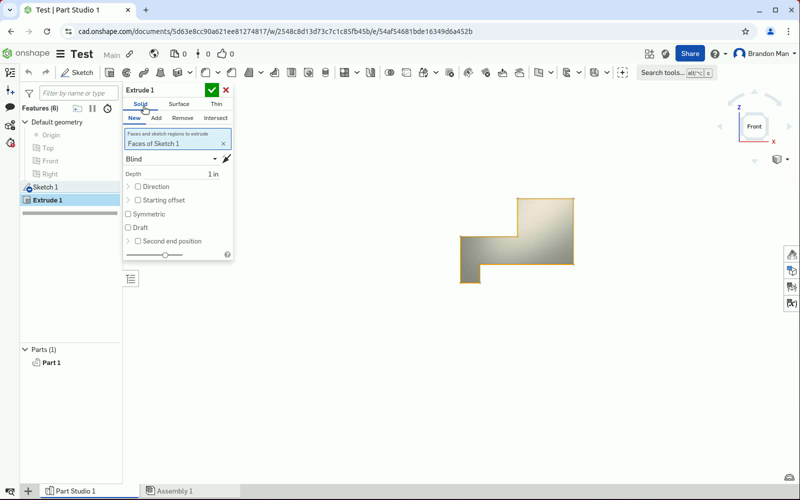
click(143, 106)
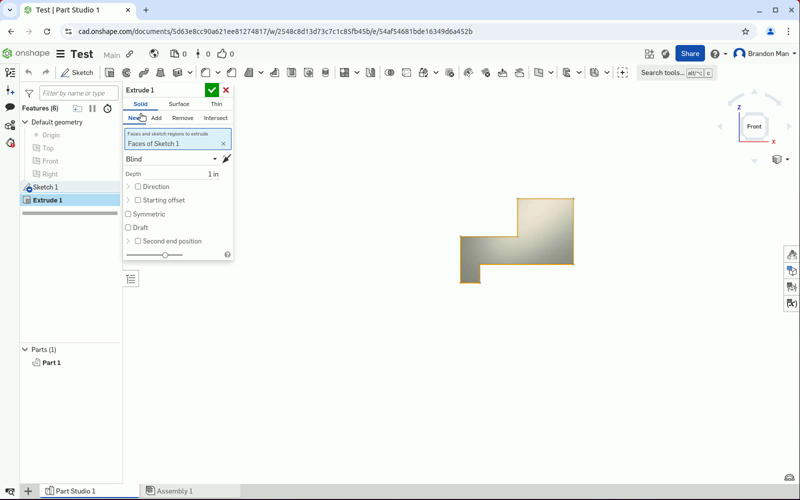
mouse_move(137, 120)
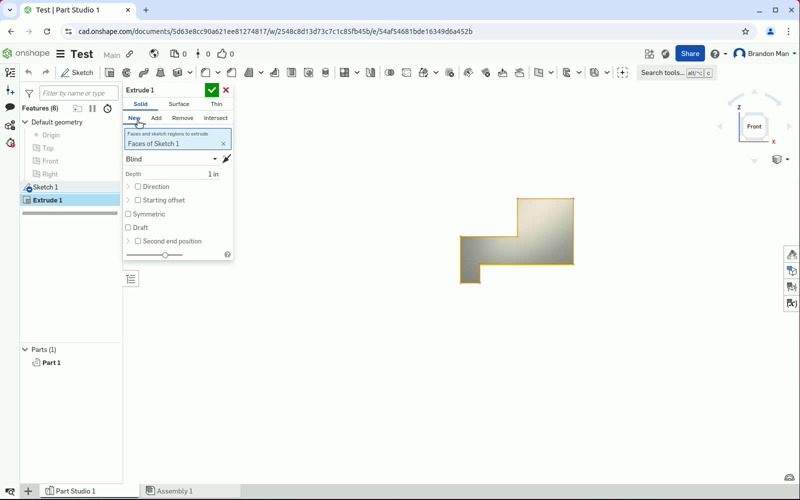
click(137, 120)
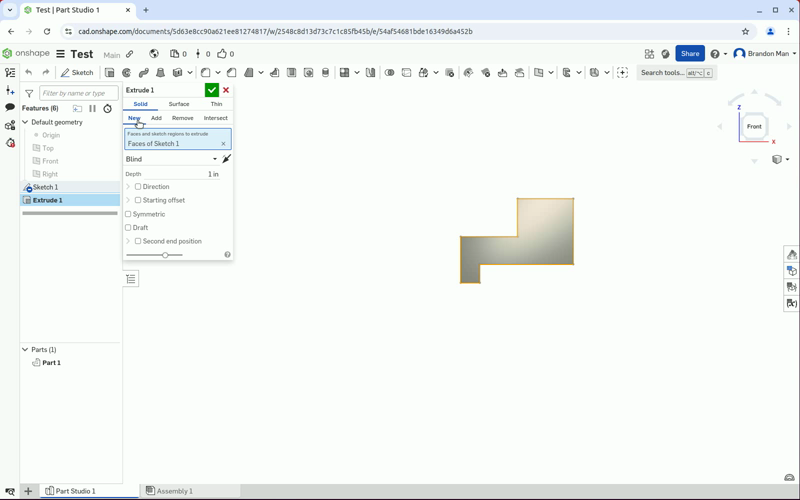
key(tab, 4)
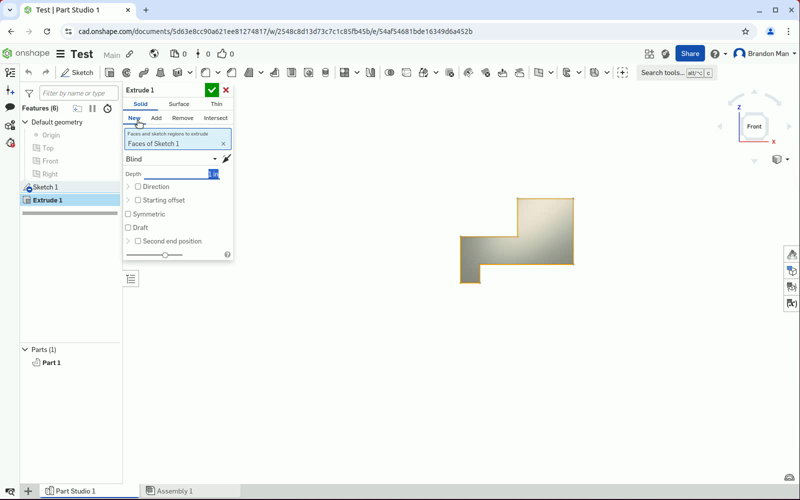
text(11.554)
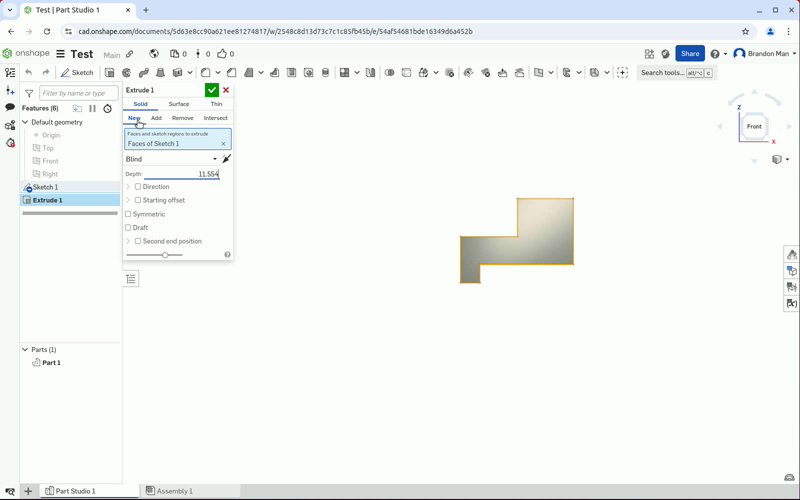
key(enter)
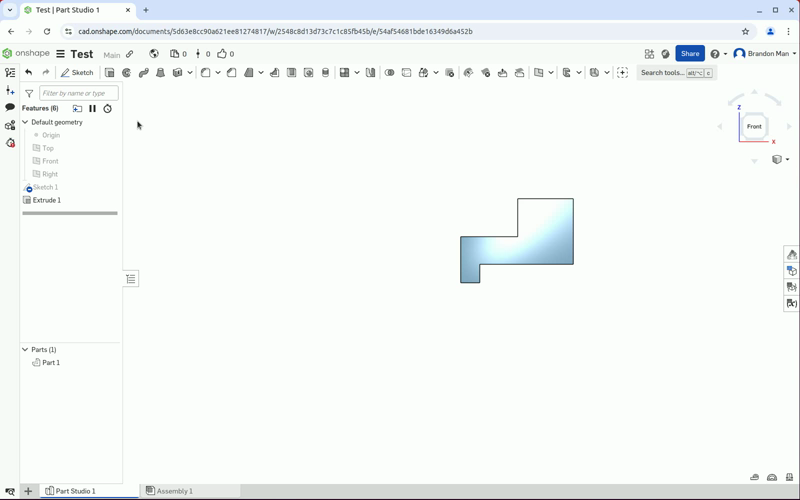
key(shift+h)
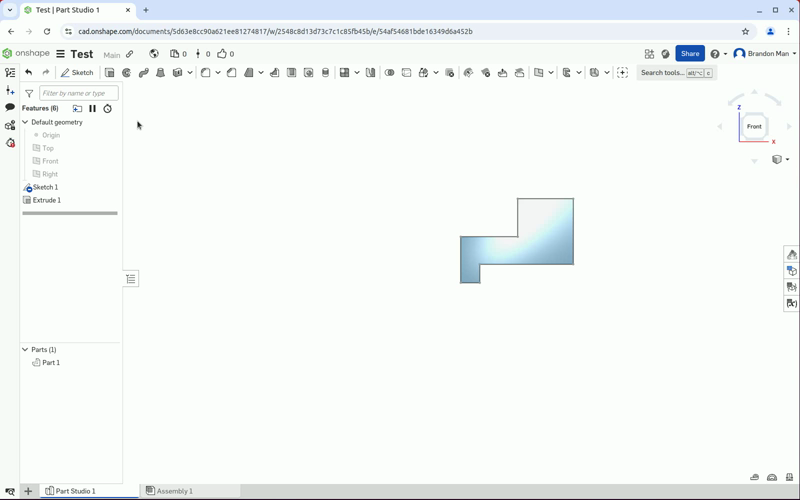
key(shift+h)
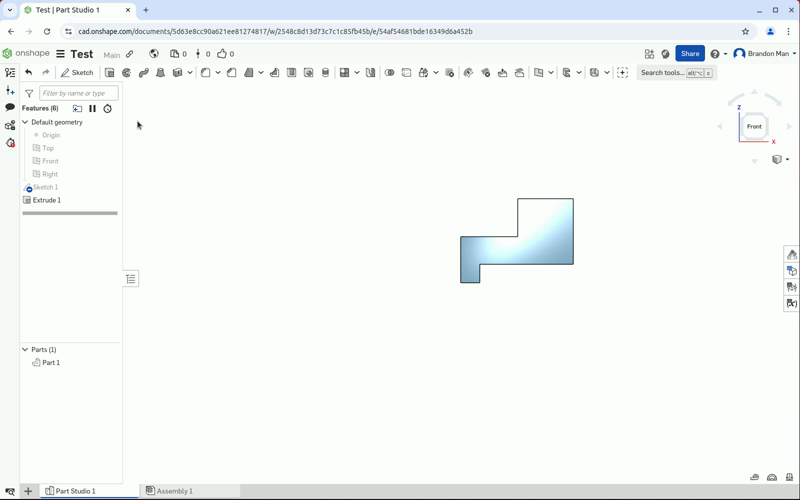
mouse_move(73, 189)
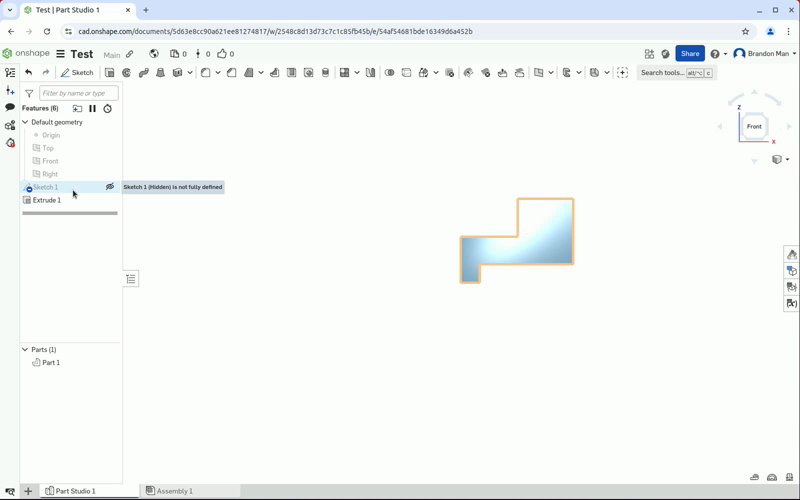
click(73, 189)
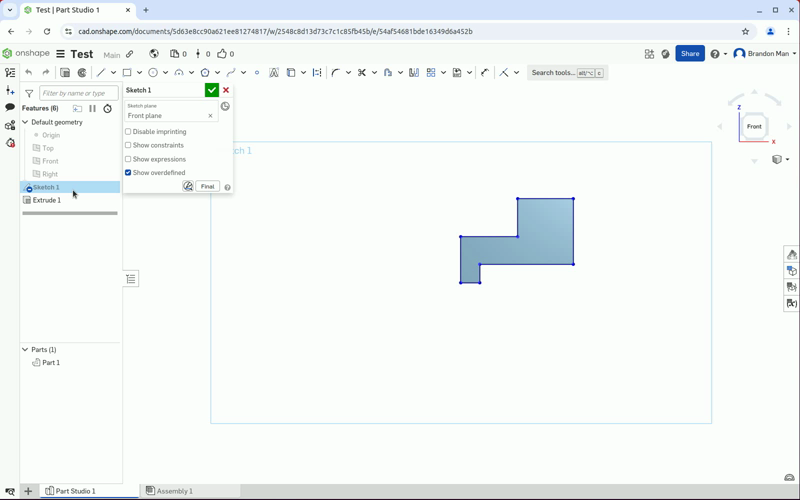
mouse_move(229, 92)
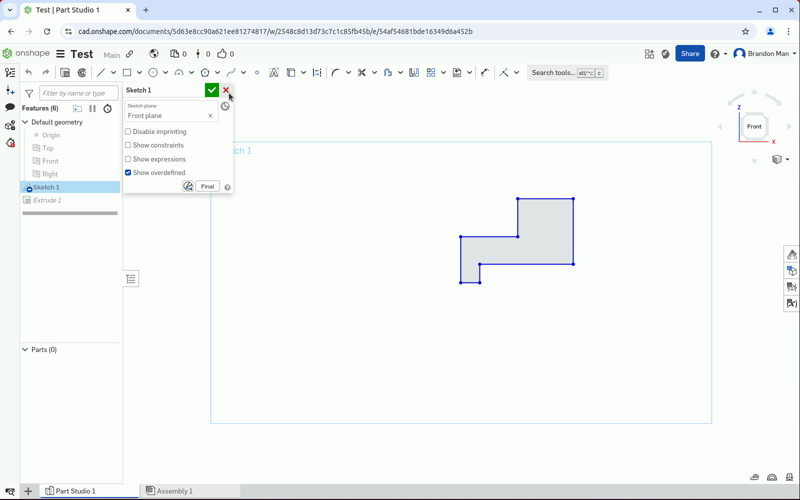
click(229, 92)
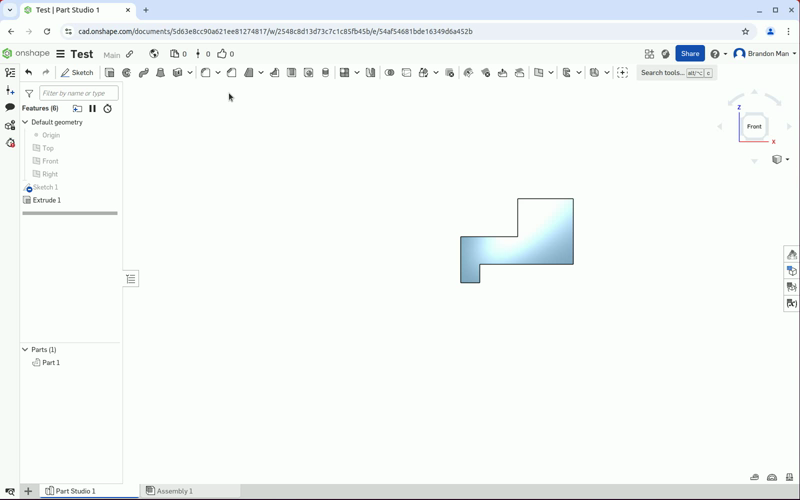
mouse_move(541, 75)
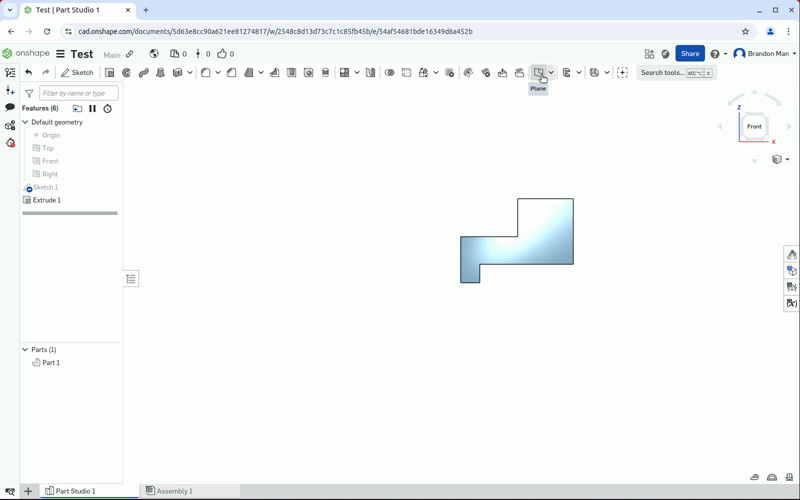
click(541, 75)
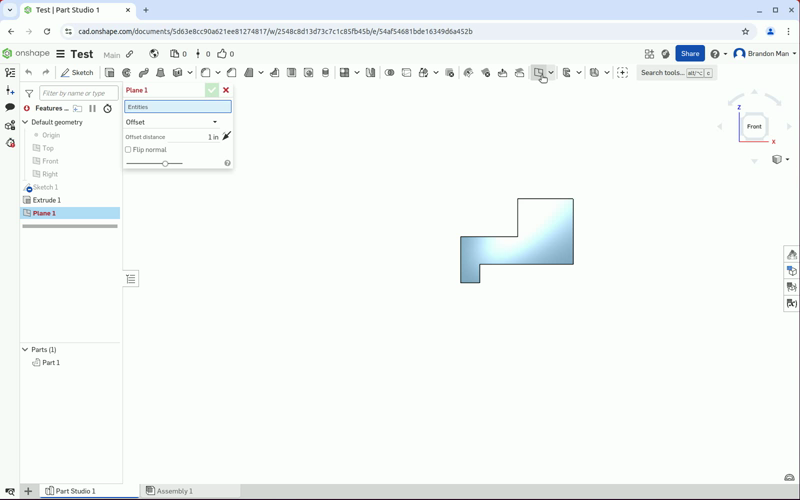
mouse_move(73, 163)
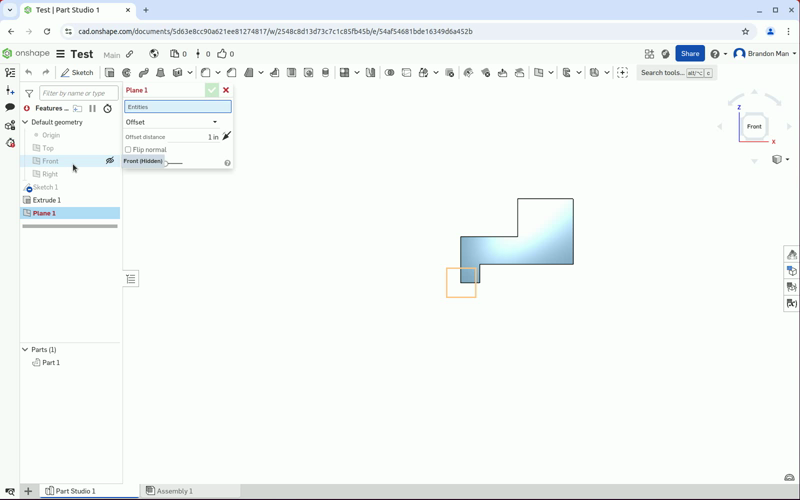
click(73, 163)
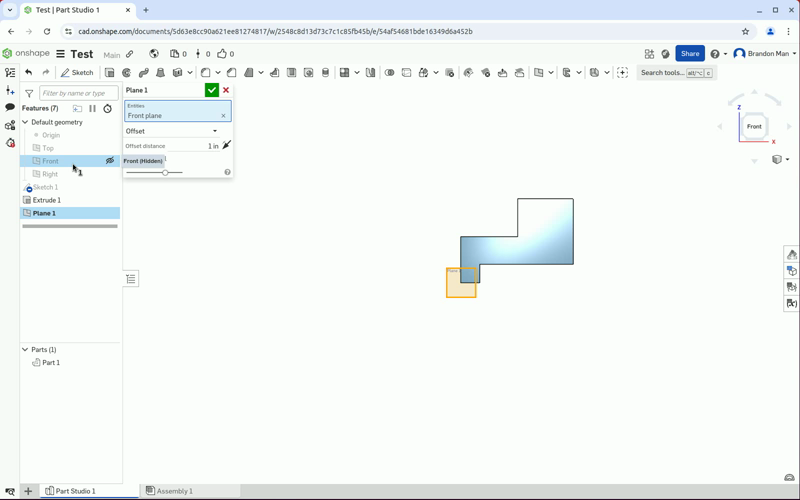
key(tab, 2)
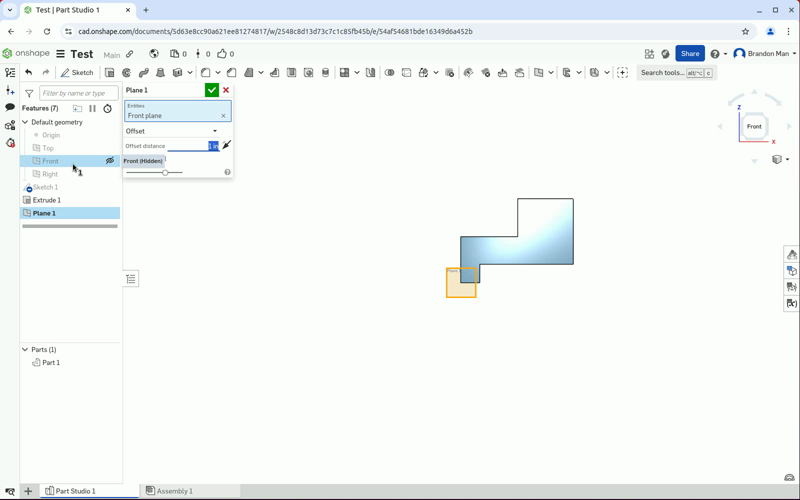
text(11.554)
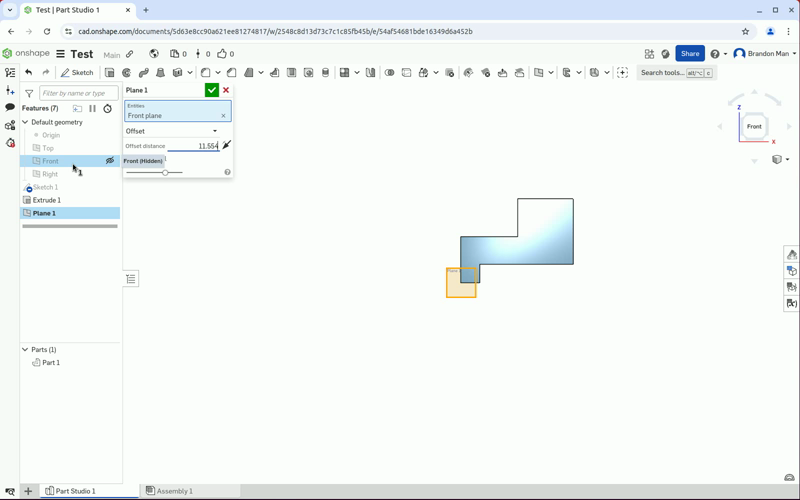
key(enter, 2)
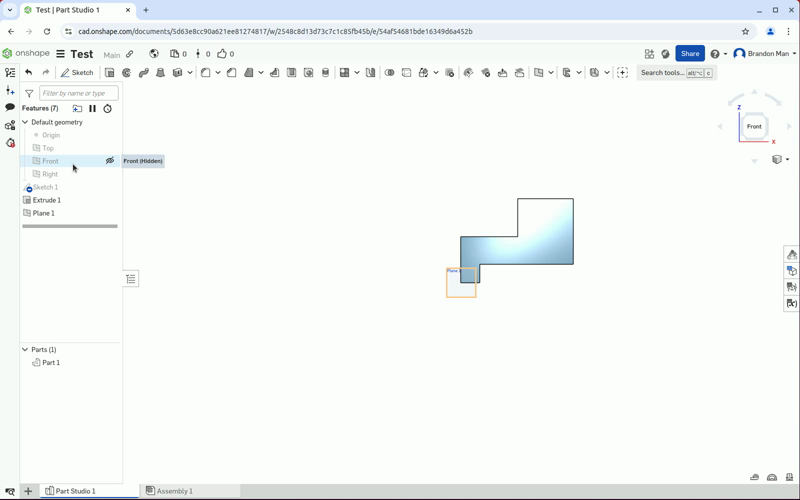
key(shift+s)
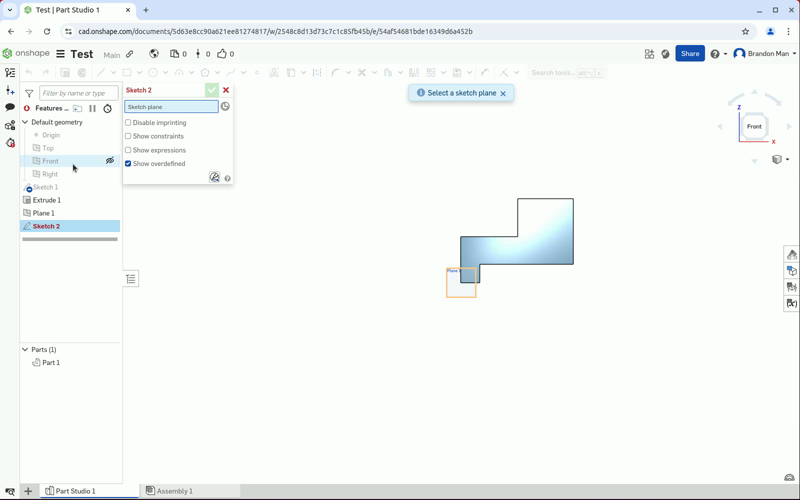
mouse_move(73, 215)
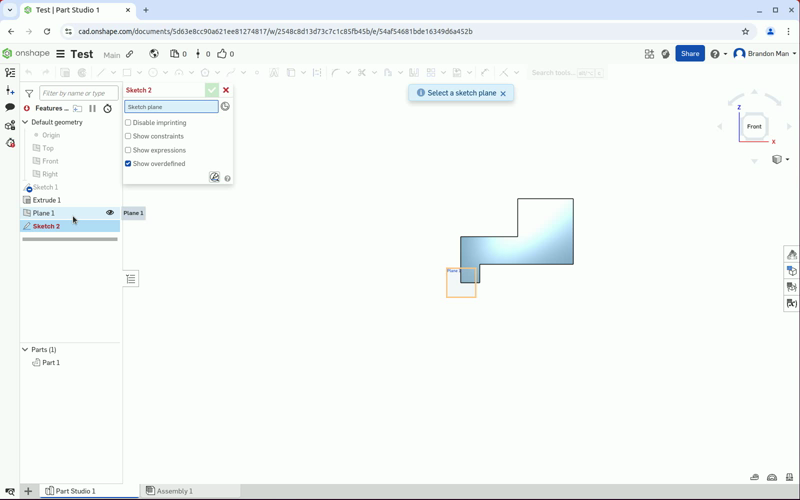
click(73, 215)
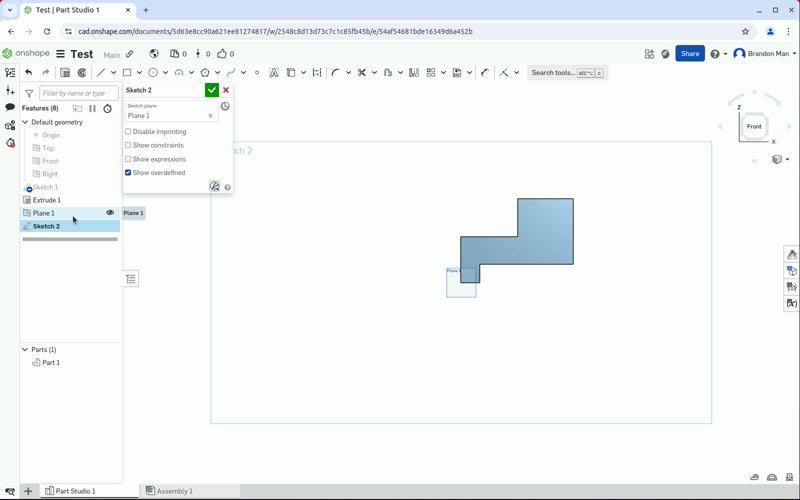
mouse_move(73, 352)
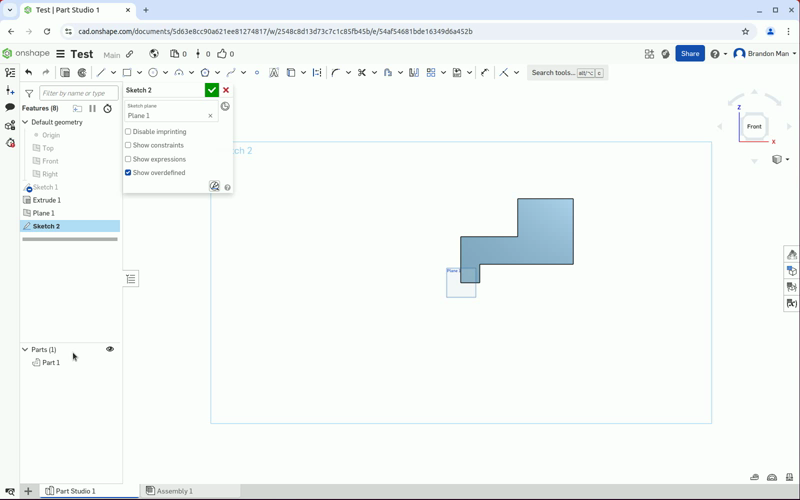
key(y)
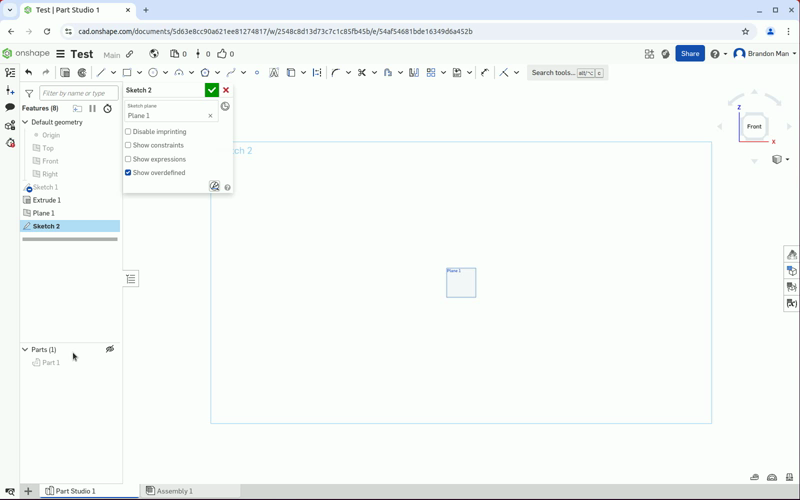
key(l)
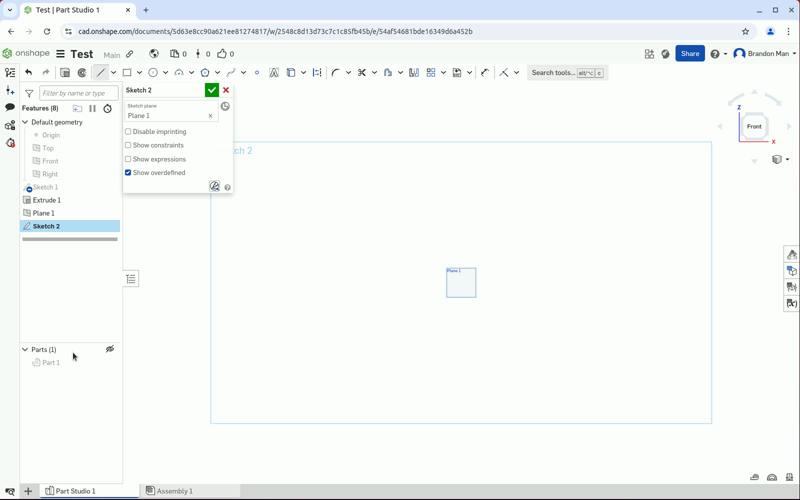
key_down(shift)
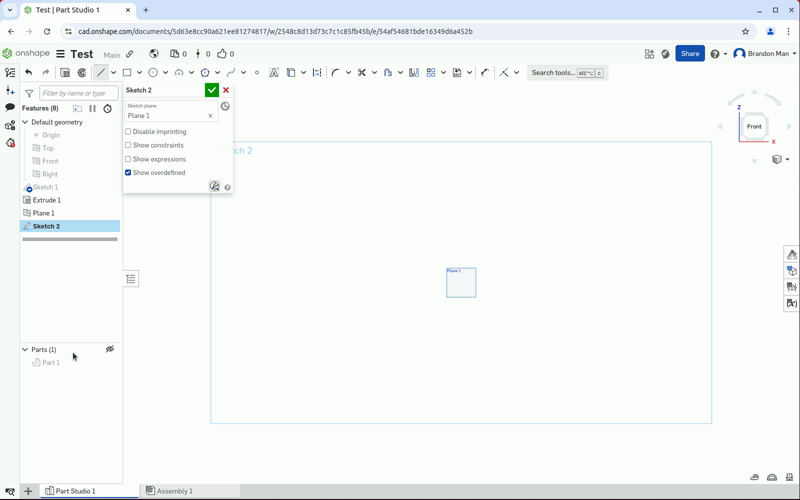
mouse_move(516, 264)
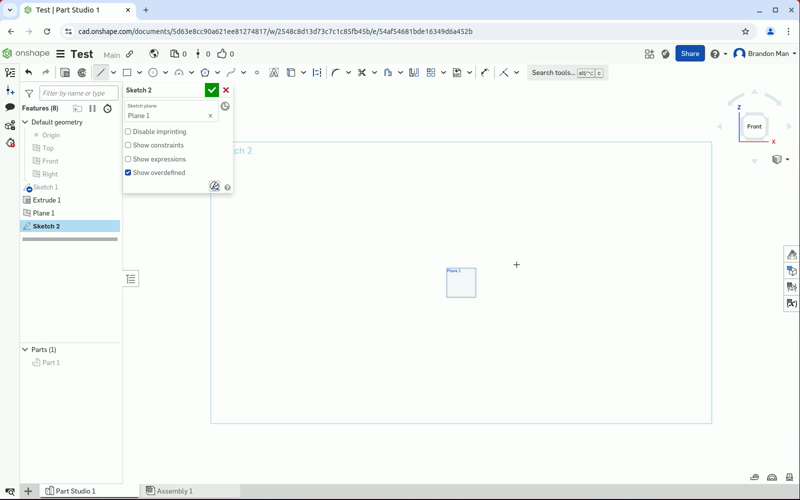
click(516, 264)
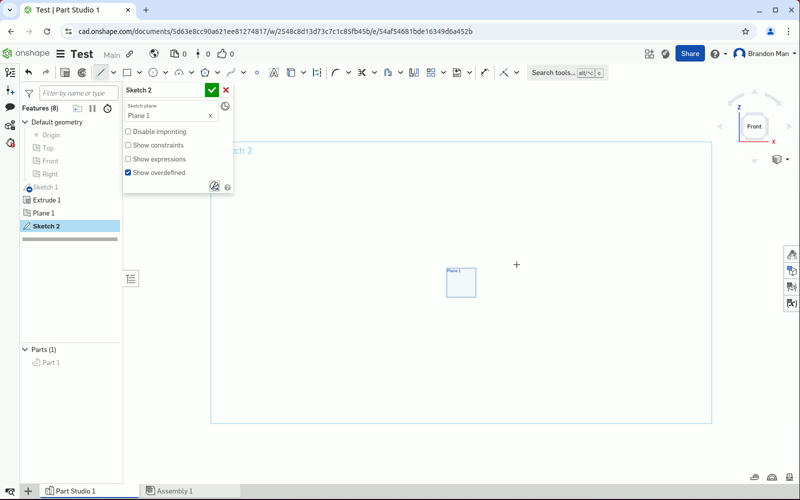
key_up(shift)
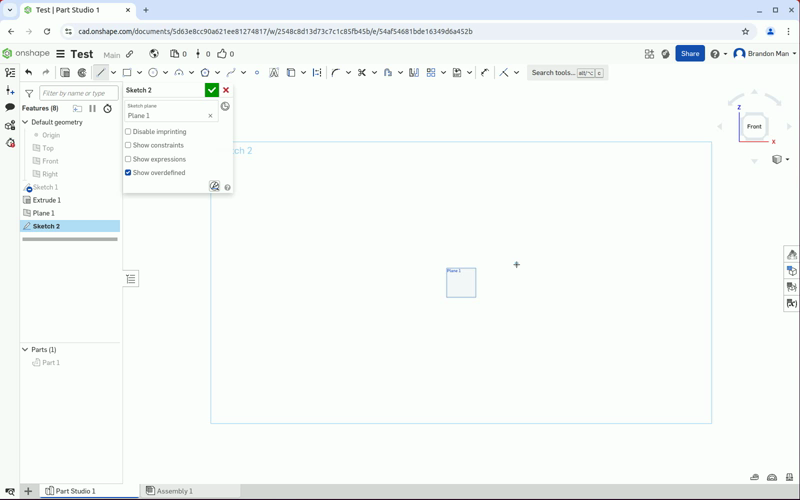
key_down(shift)
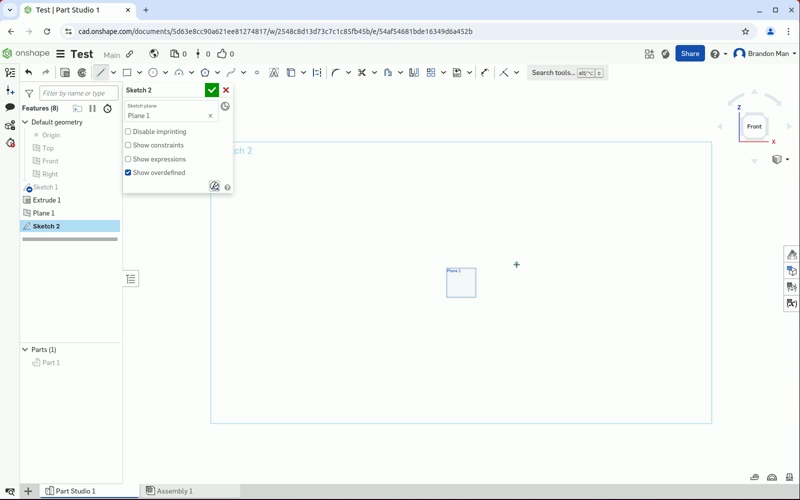
mouse_move(546, 264)
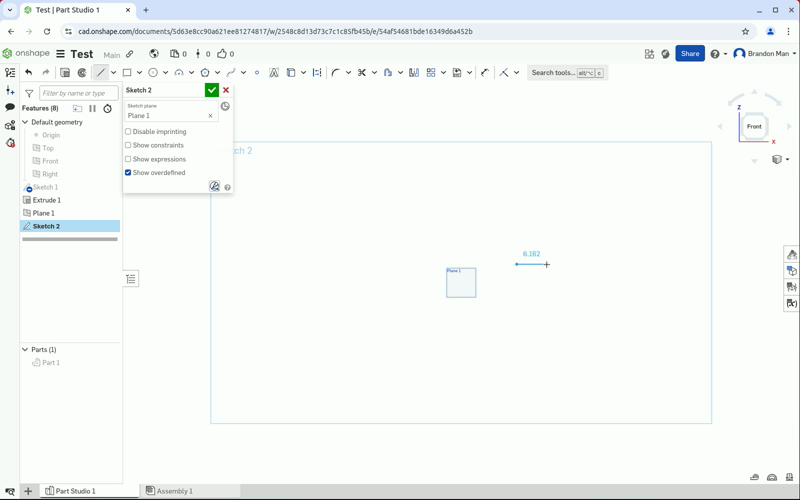
mouse_move(574, 264)
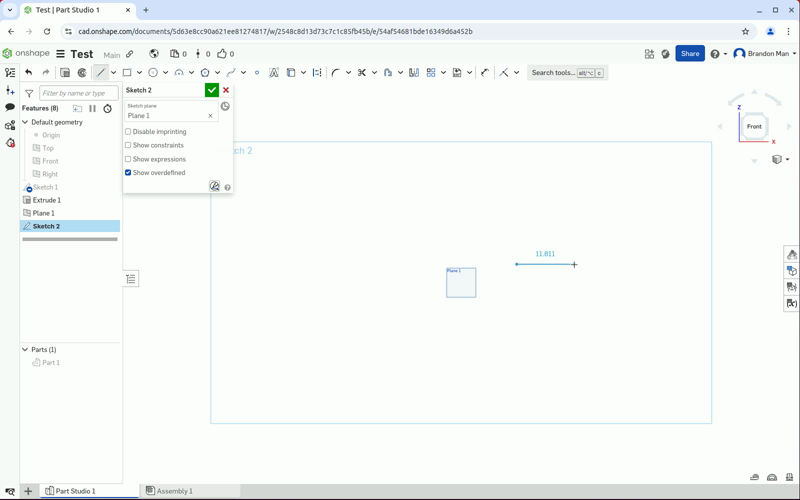
click(574, 264)
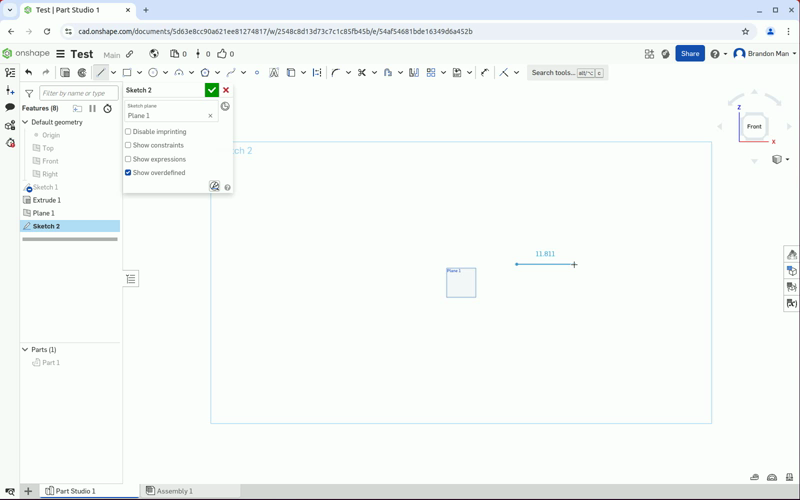
key_up(shift)
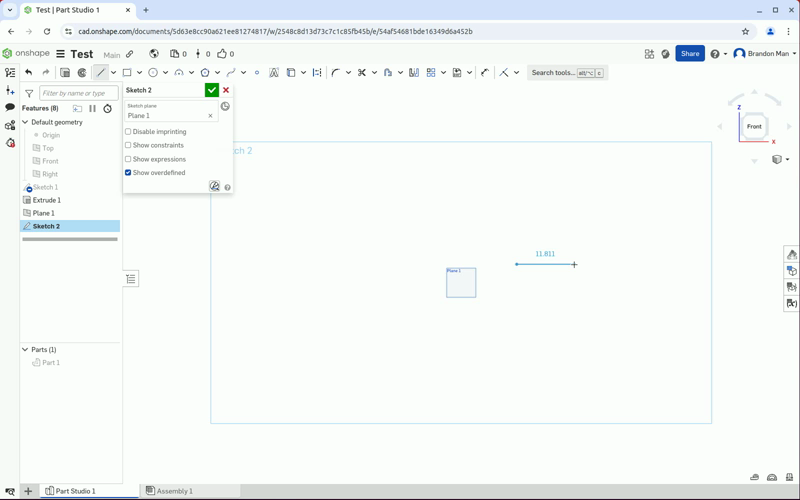
key_down(shift)
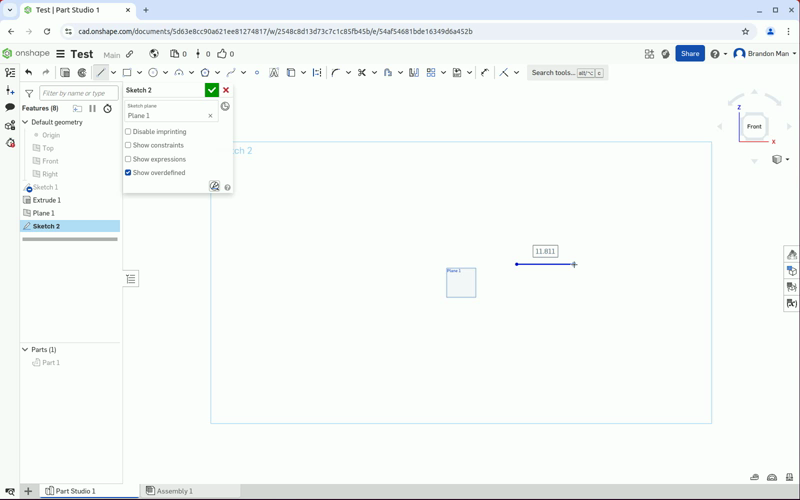
mouse_move(574, 198)
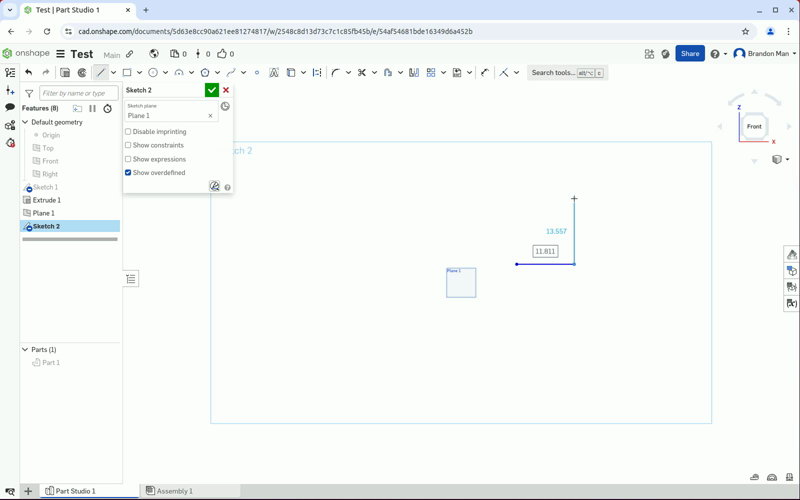
click(574, 198)
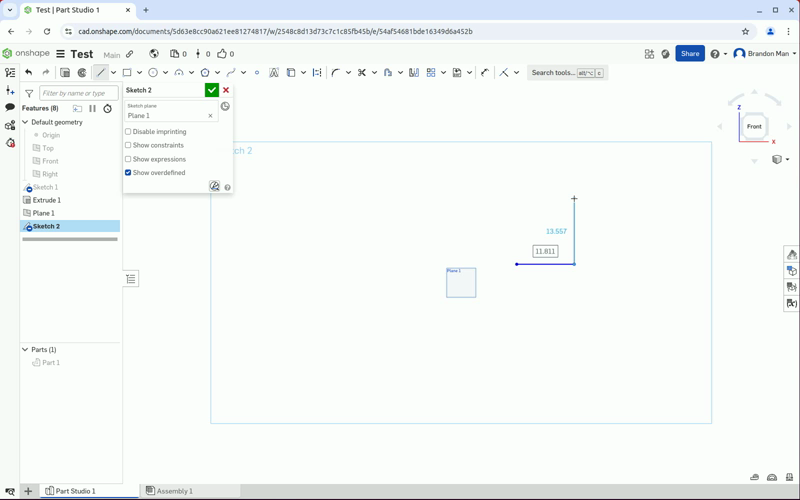
key_up(shift)
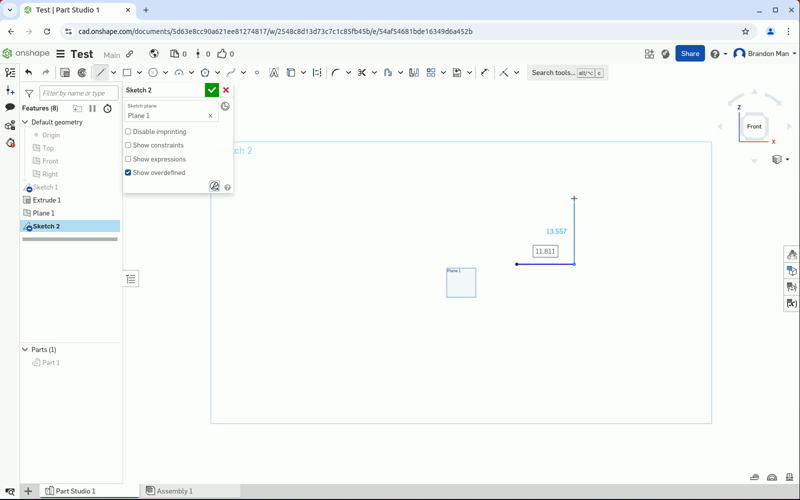
key_down(shift)
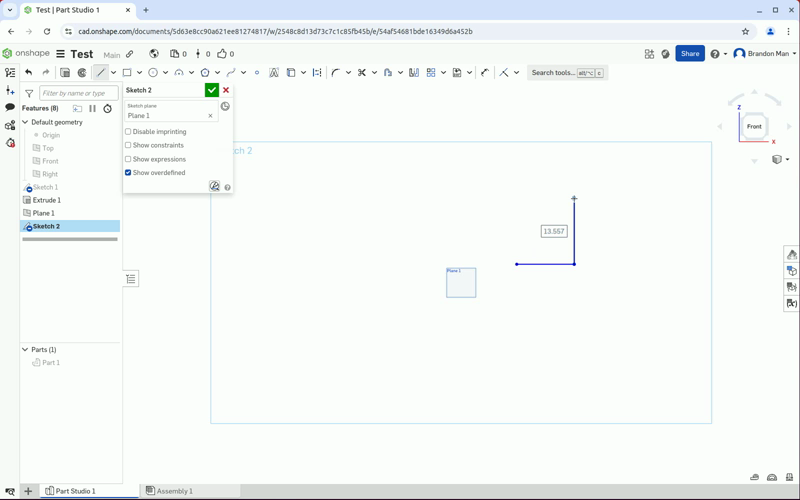
mouse_move(589, 198)
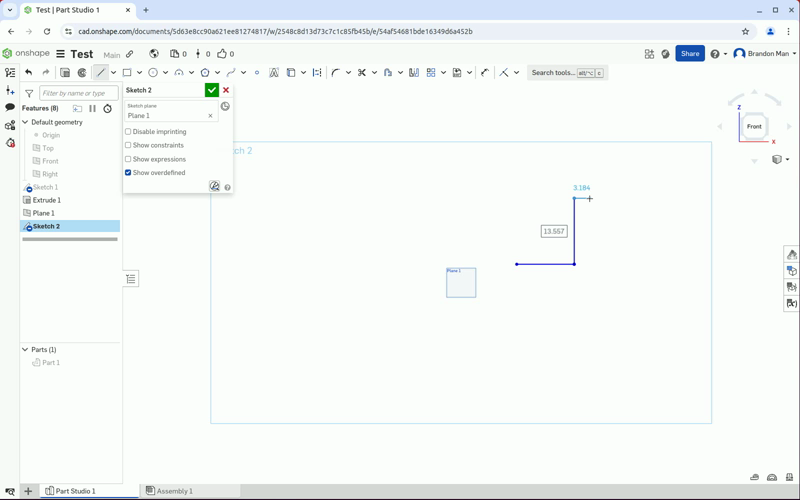
mouse_move(516, 198)
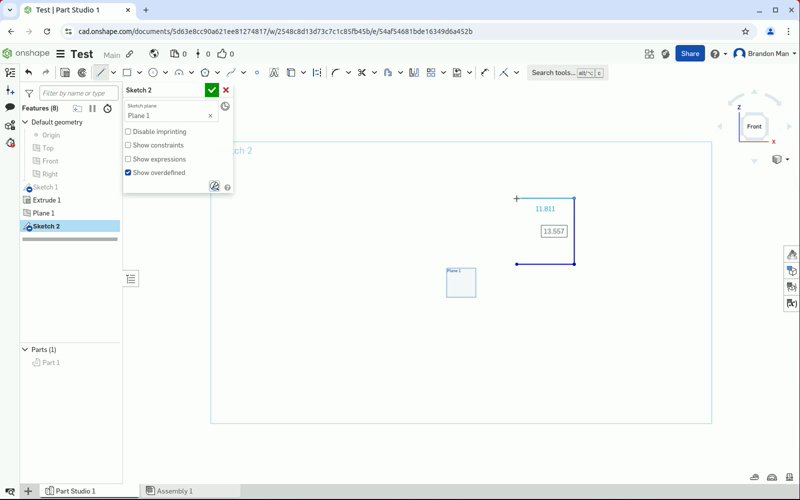
click(516, 198)
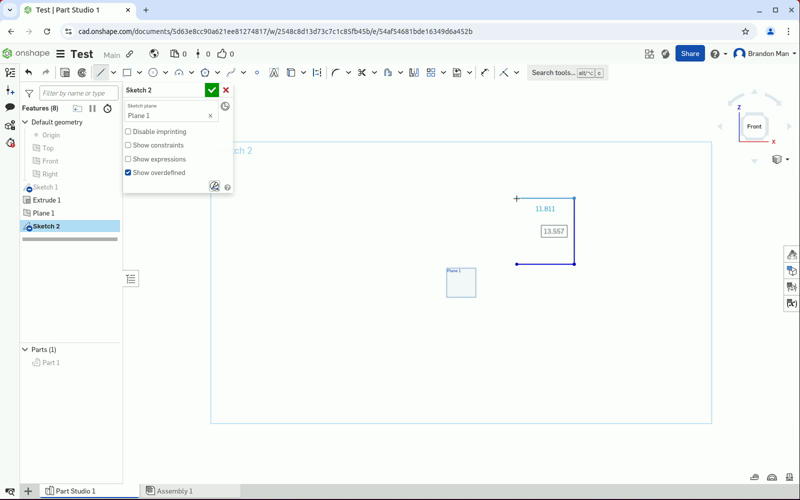
key_up(shift)
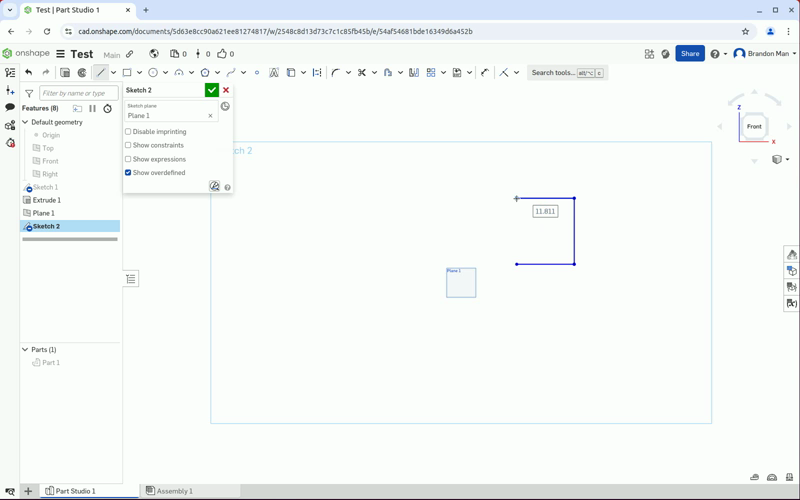
key_down(shift)
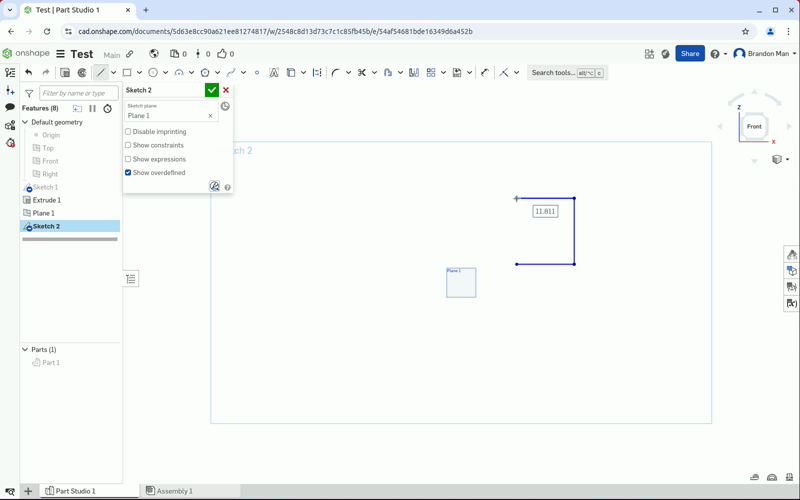
mouse_move(546, 198)
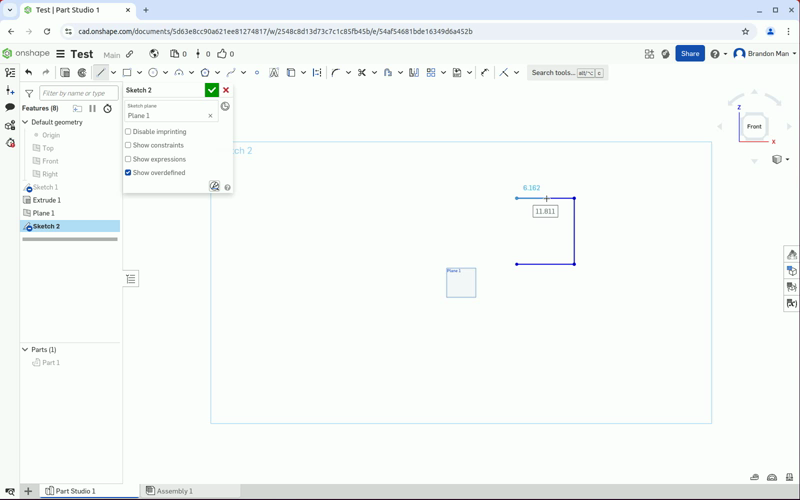
mouse_move(516, 236)
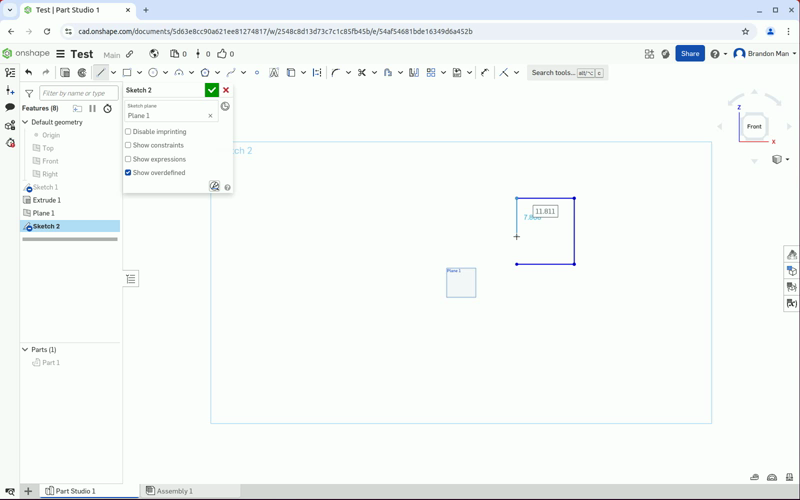
click(516, 236)
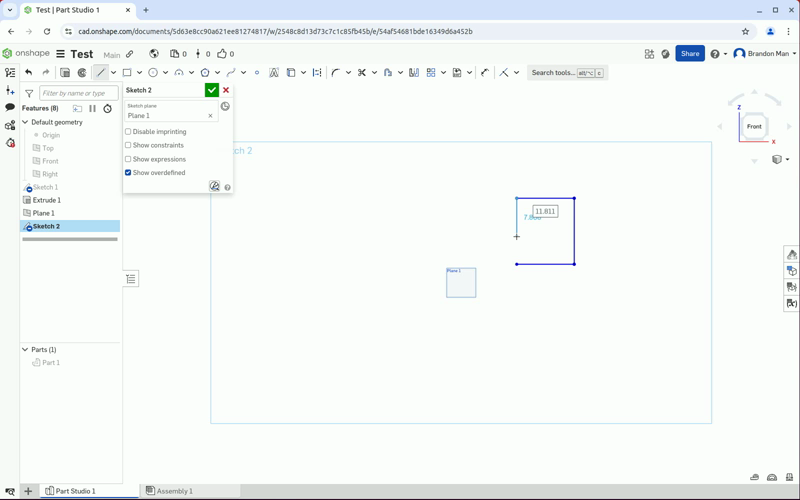
key_up(shift)
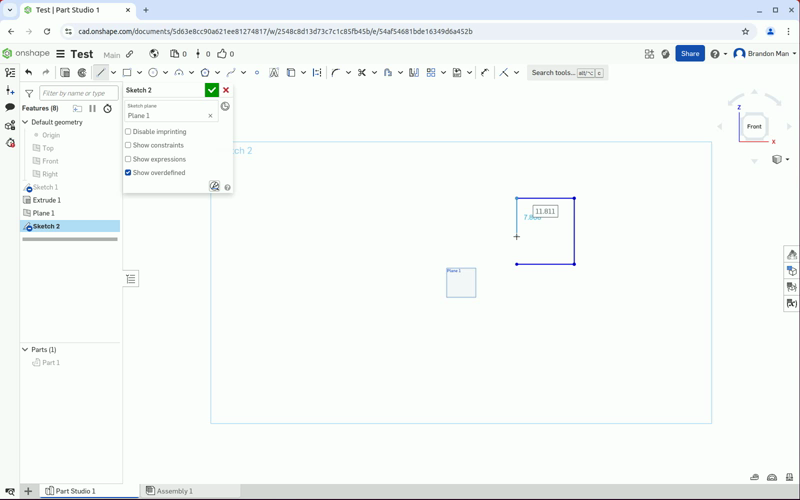
mouse_move(546, 236)
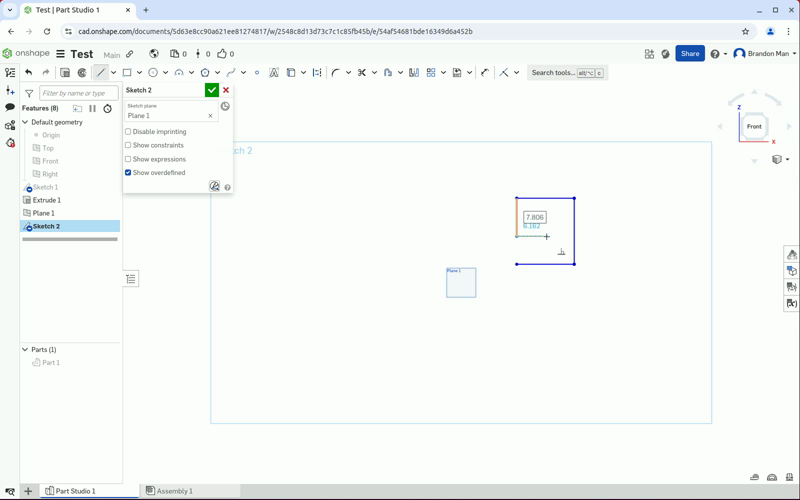
key_down(shift)
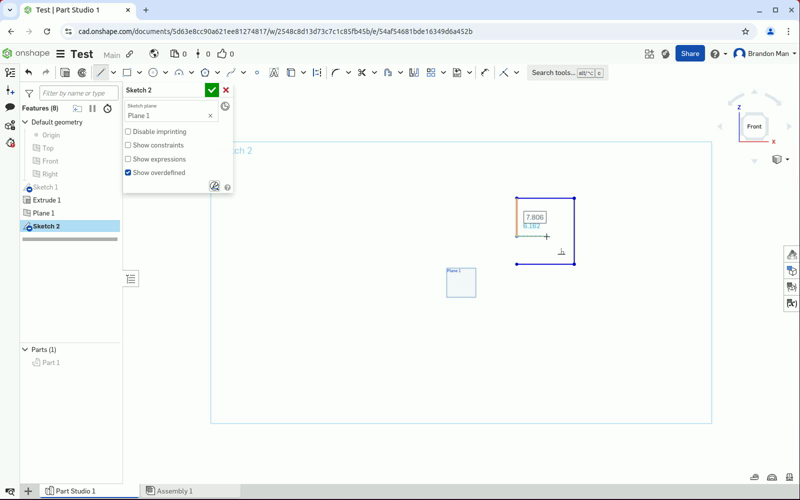
mouse_move(516, 264)
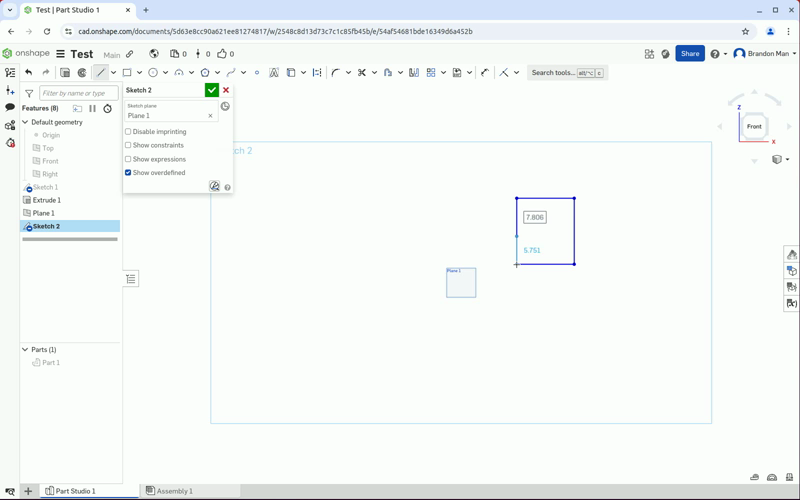
key_up(shift)
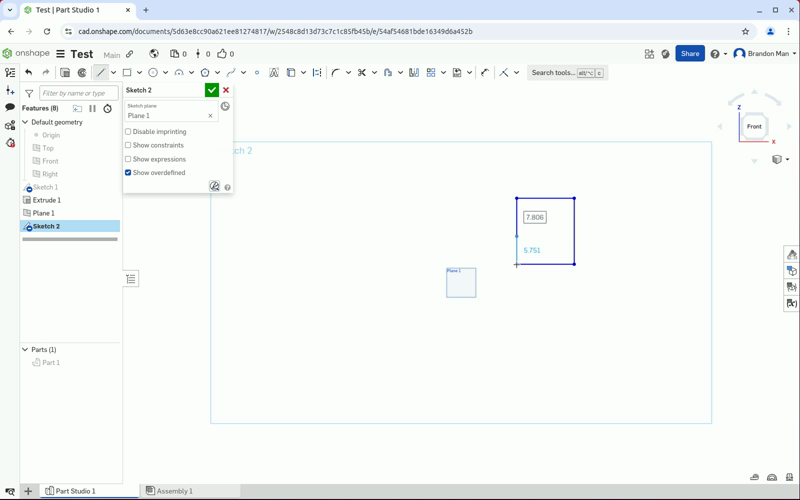
click(516, 264)
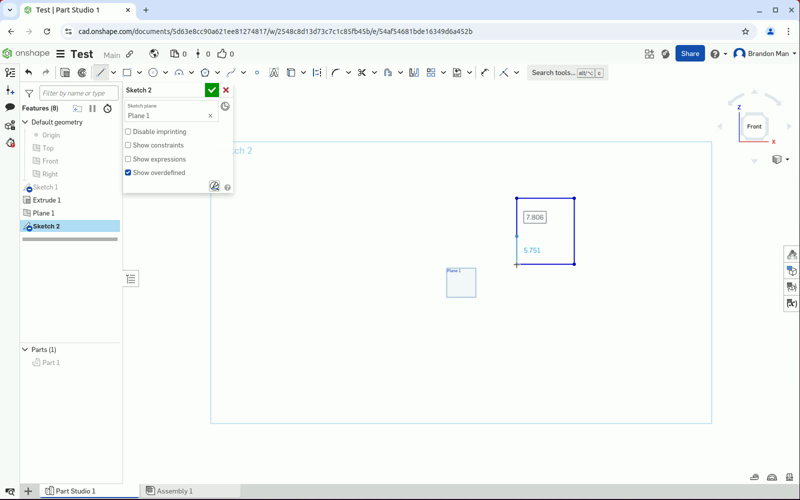
key(esc)
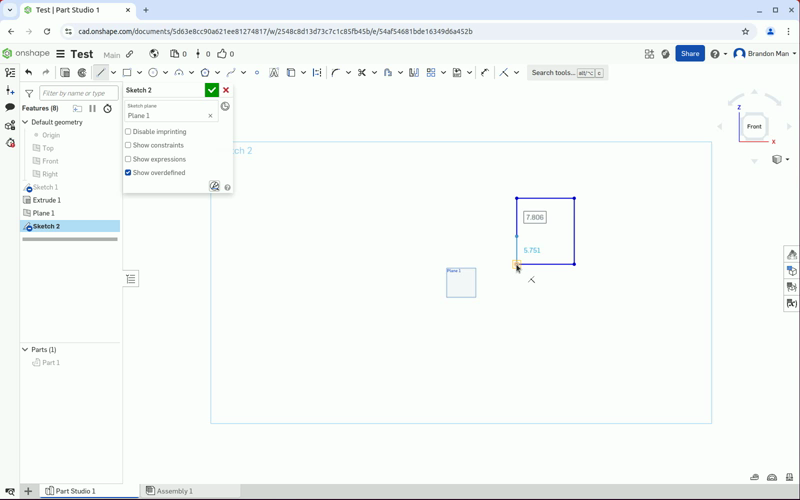
mouse_move(532, 253)
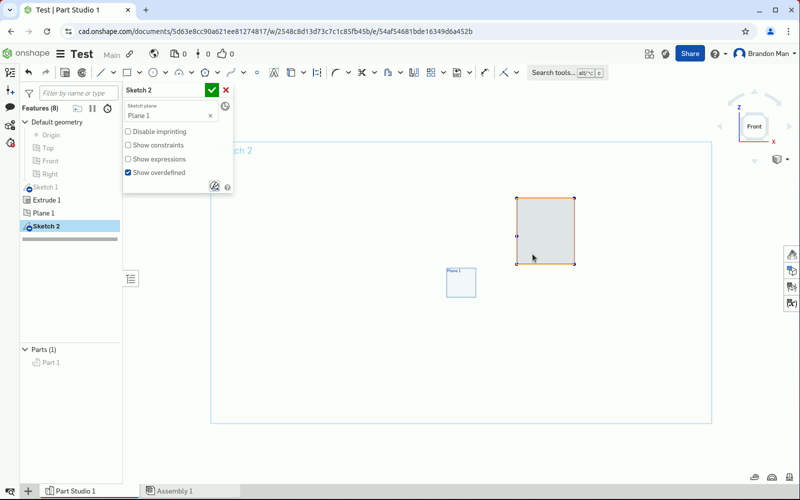
click(532, 253)
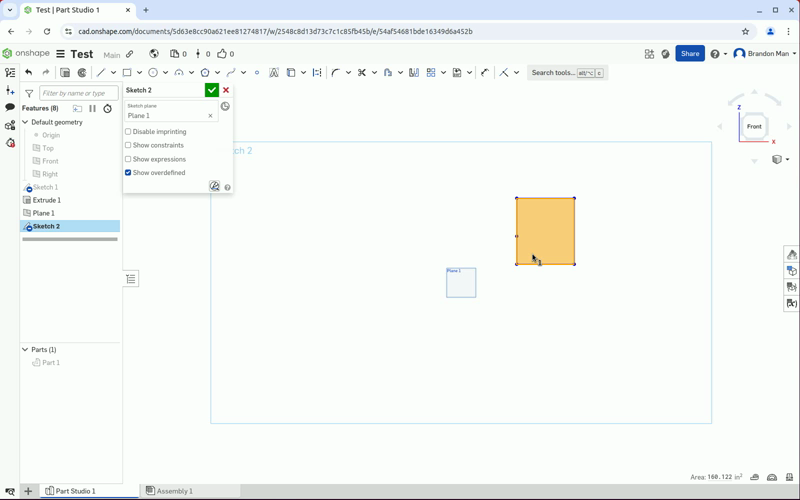
mouse_move(73, 352)
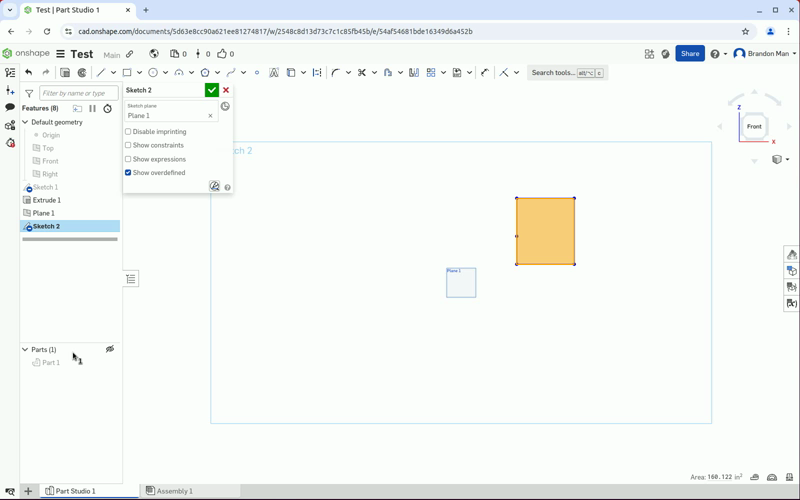
key(shift+y)
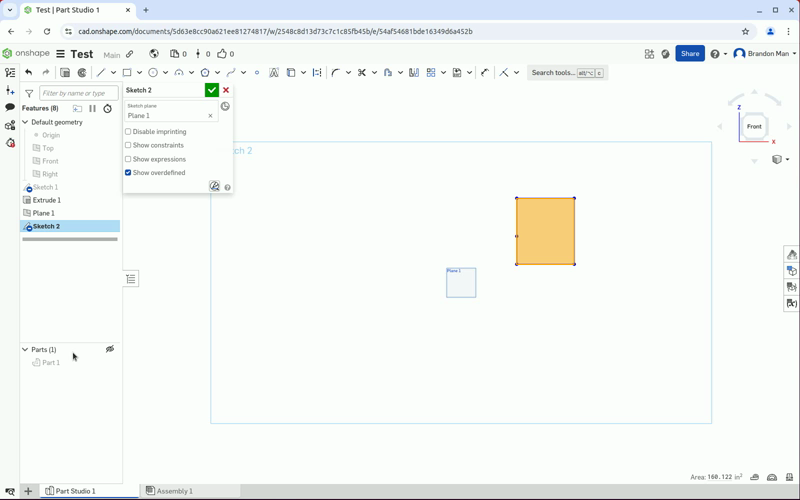
key(shift+e)
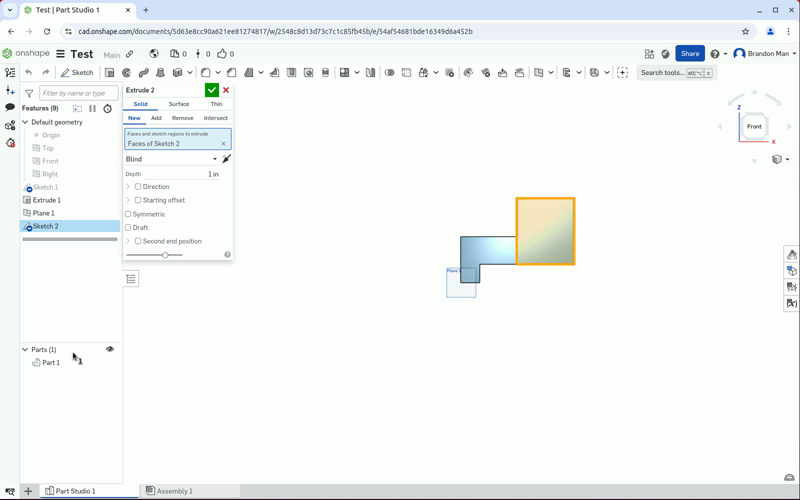
mouse_move(143, 106)
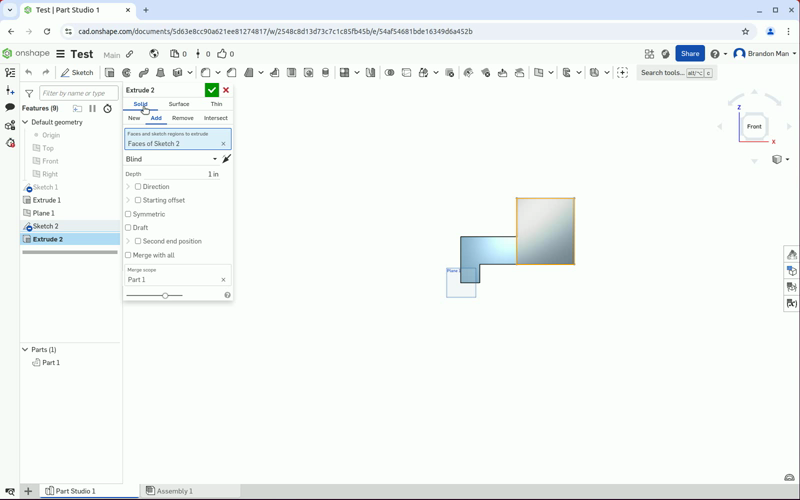
click(143, 106)
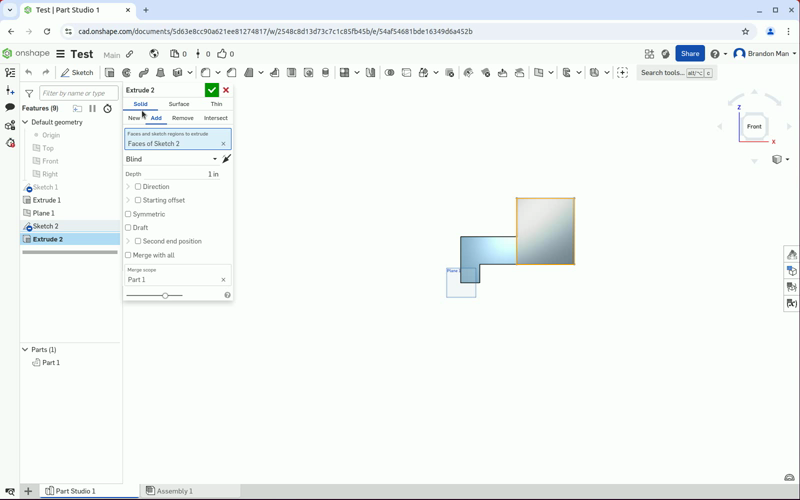
mouse_move(137, 120)
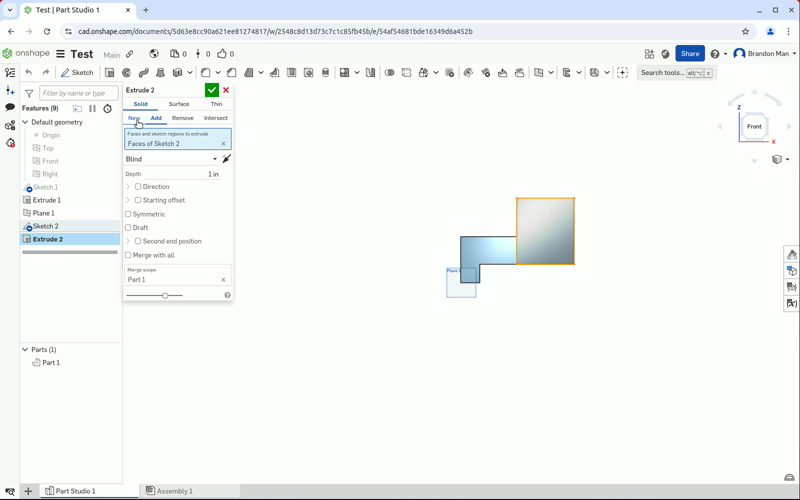
click(137, 120)
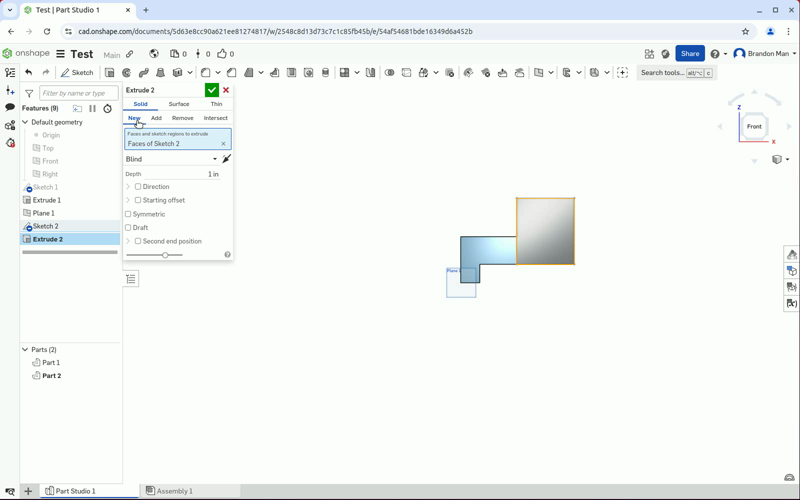
key(tab, 4)
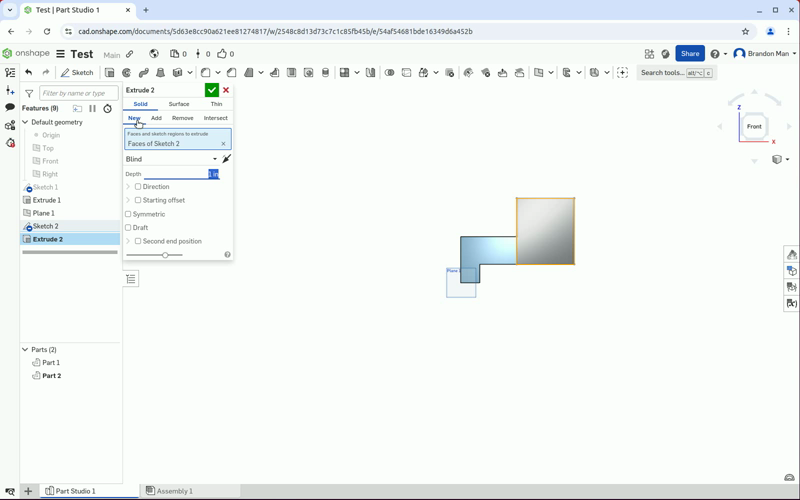
text(3.851)
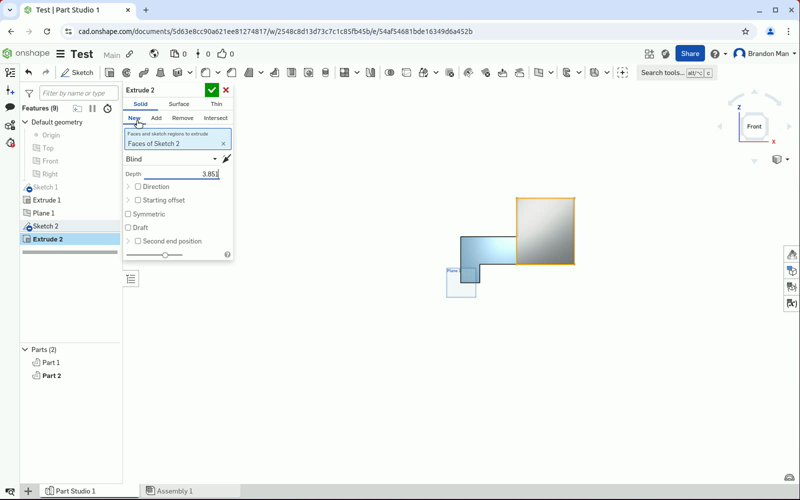
key(enter)
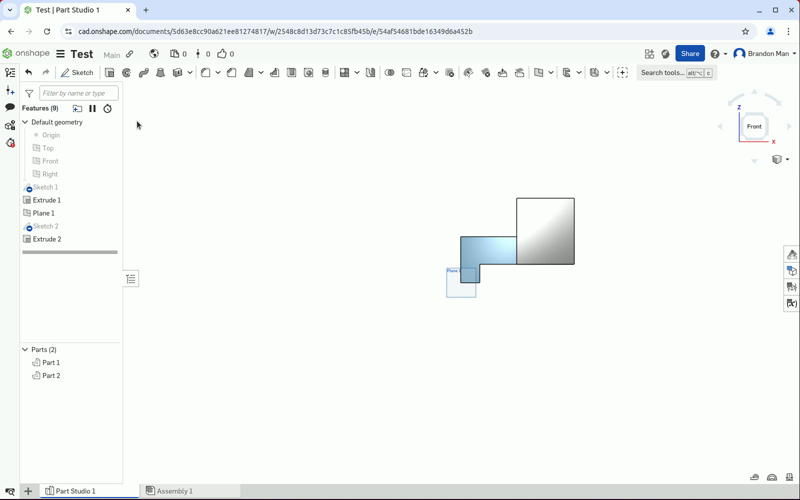
key(shift+h)
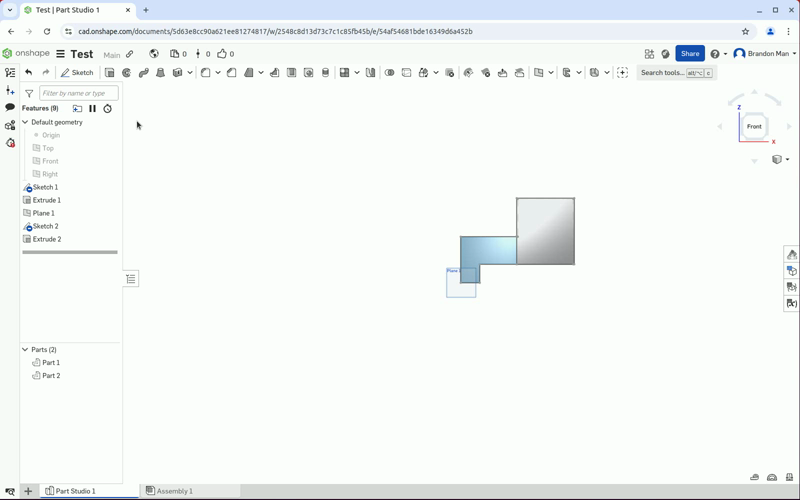
key(shift+h)
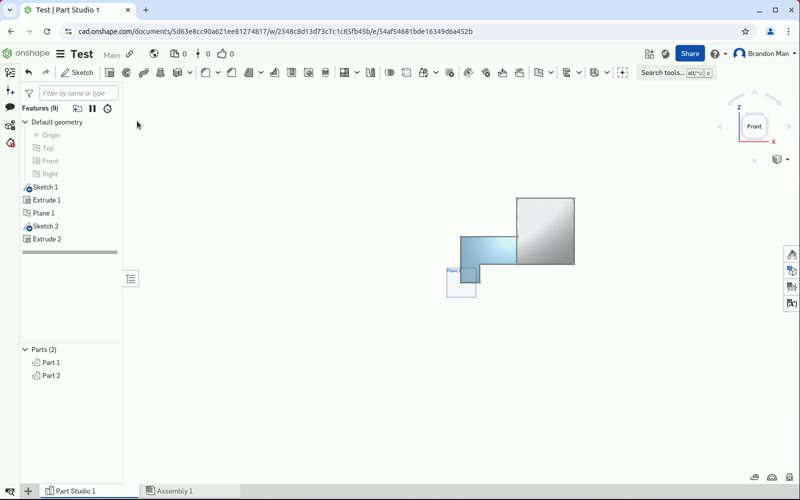
key(shift+7)
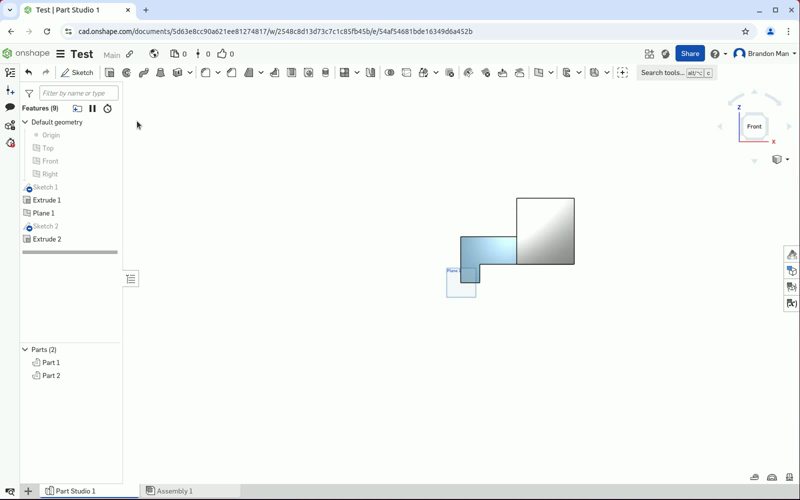
key(left, 2)
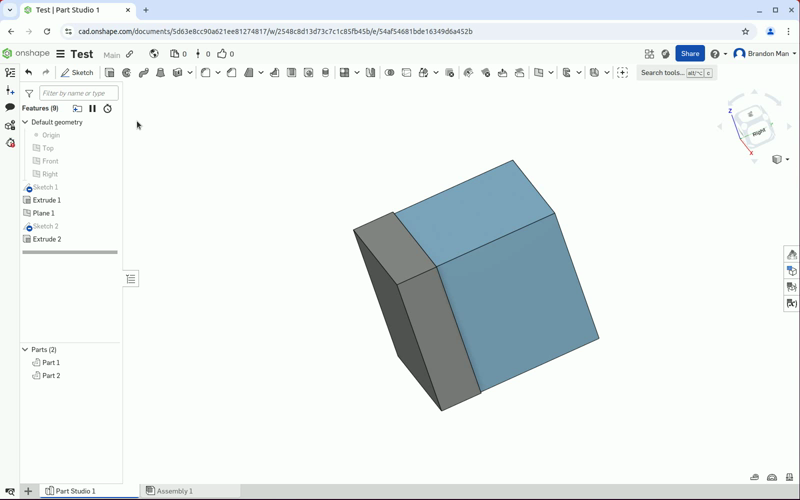
key(down, 2)
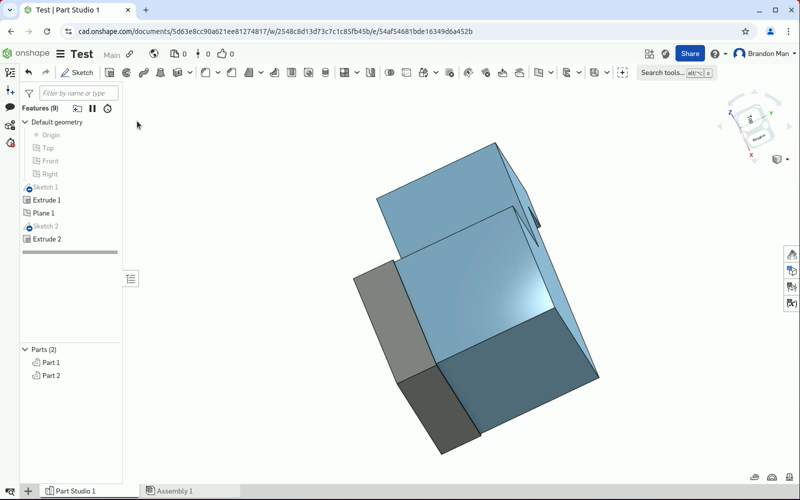
key(up, 2)
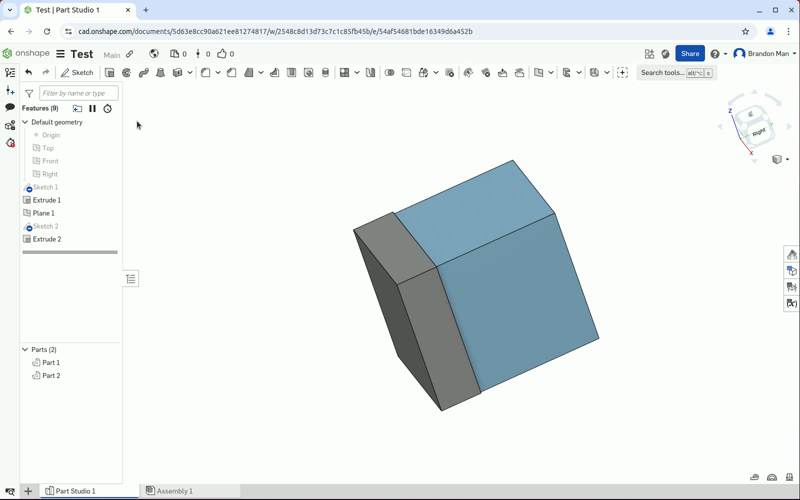
key(right, 2)
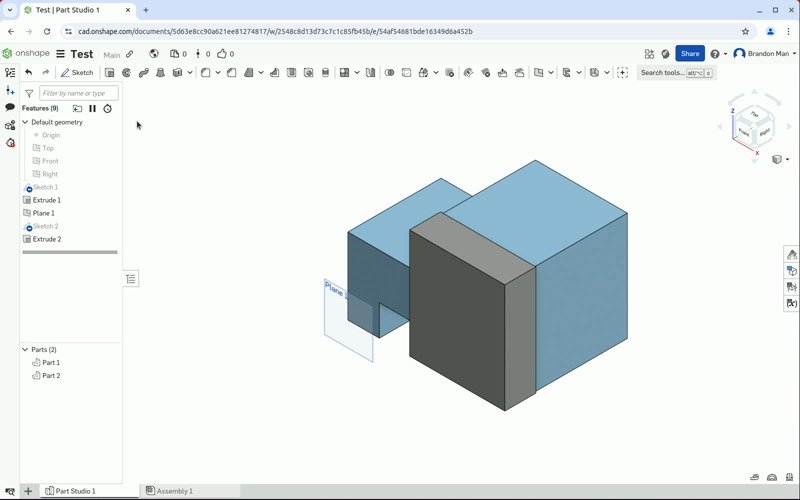
mouse_move(73, 189)
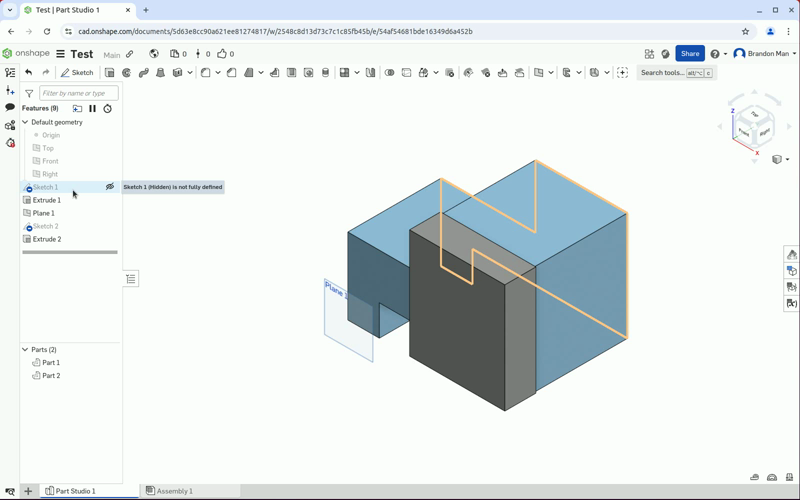
click(73, 189)